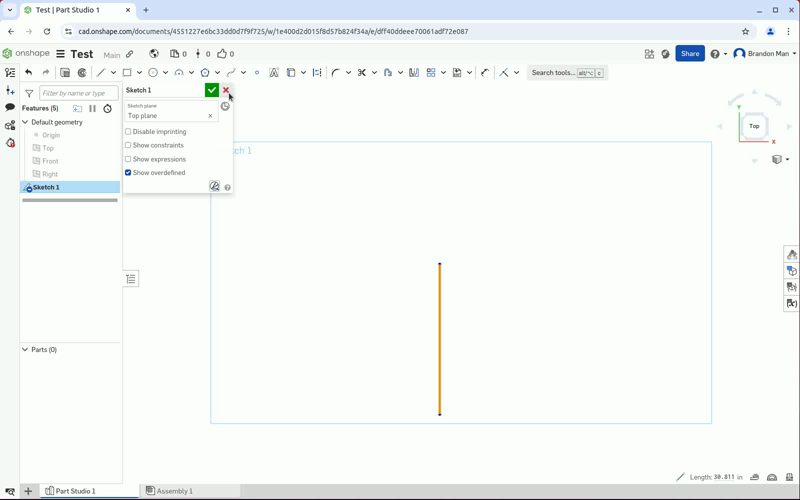
key(shift+h)
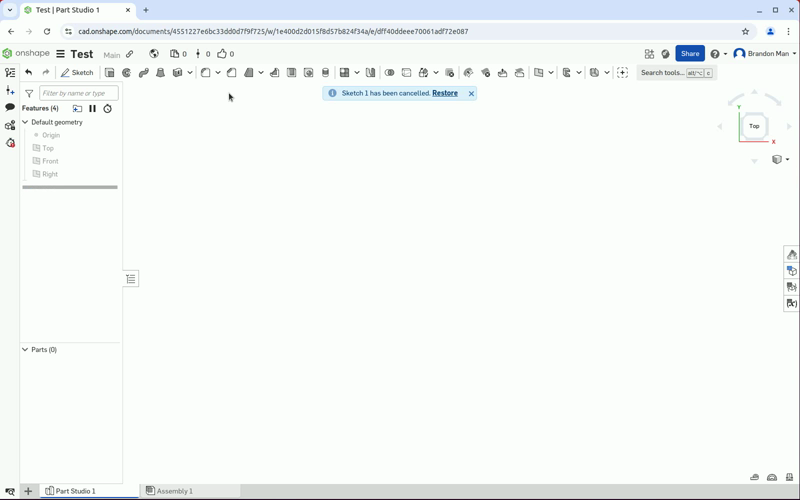
mouse_move(73, 352)
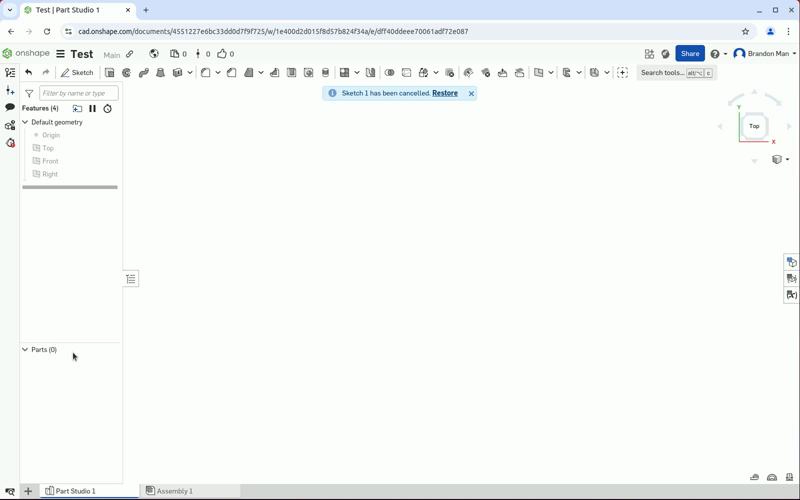
key(y)
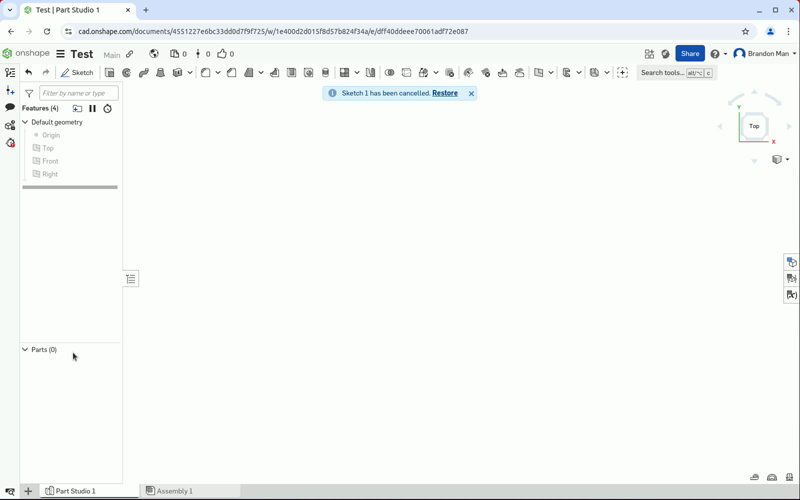
key(shift+p)
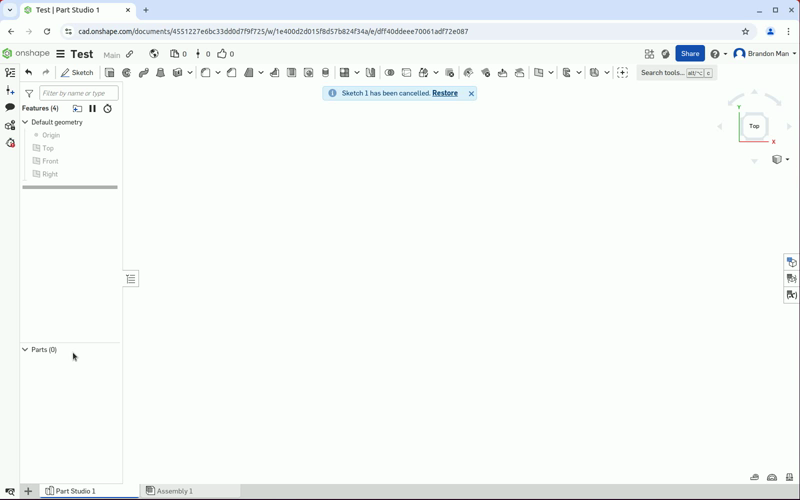
key(space)
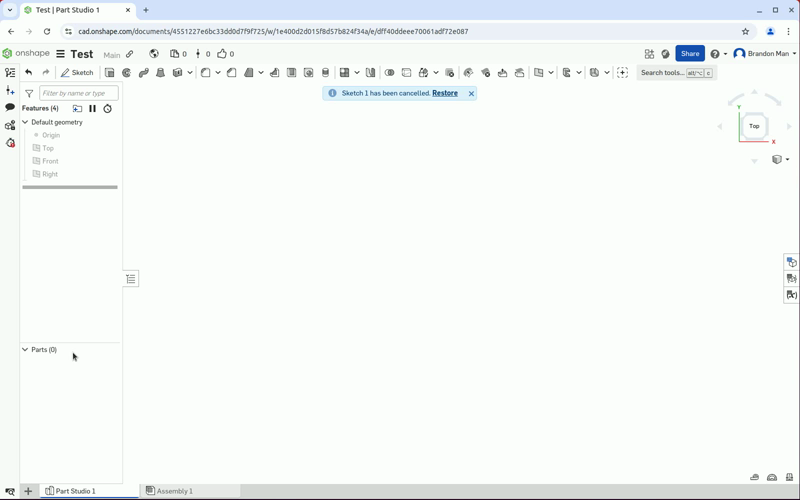
key_down(shift)
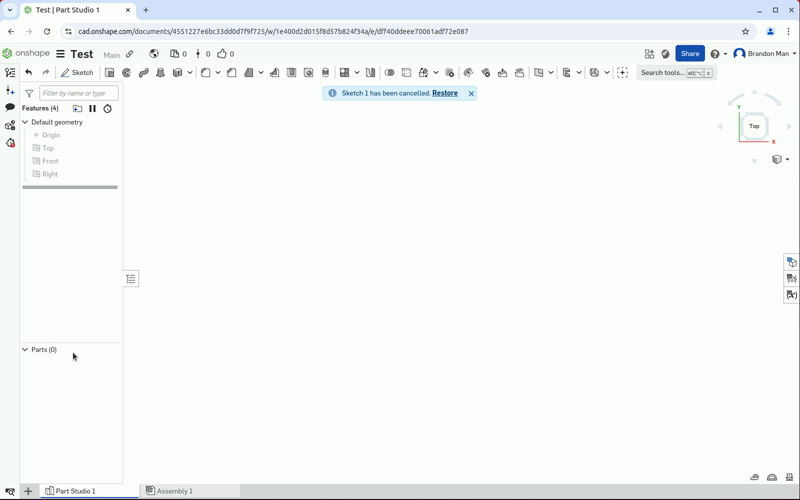
key(up)
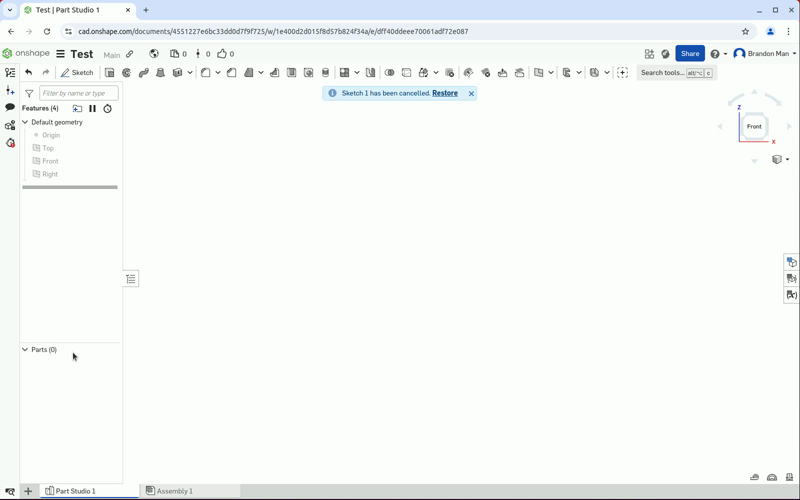
key_up(shift)
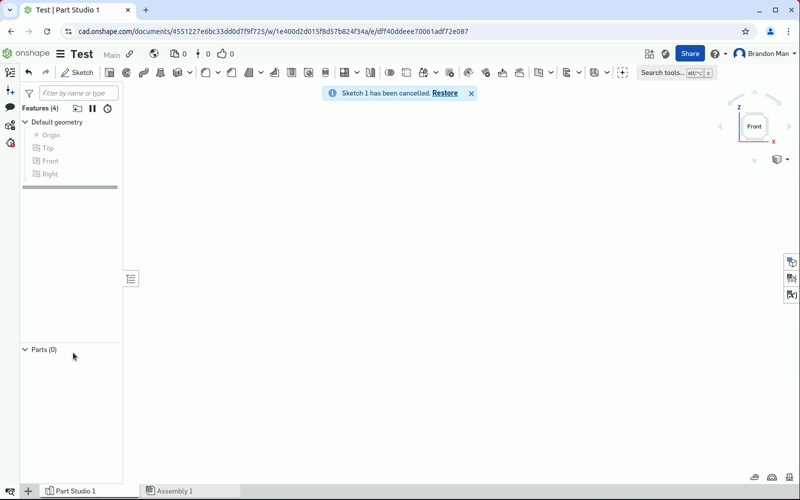
mouse_move(73, 352)
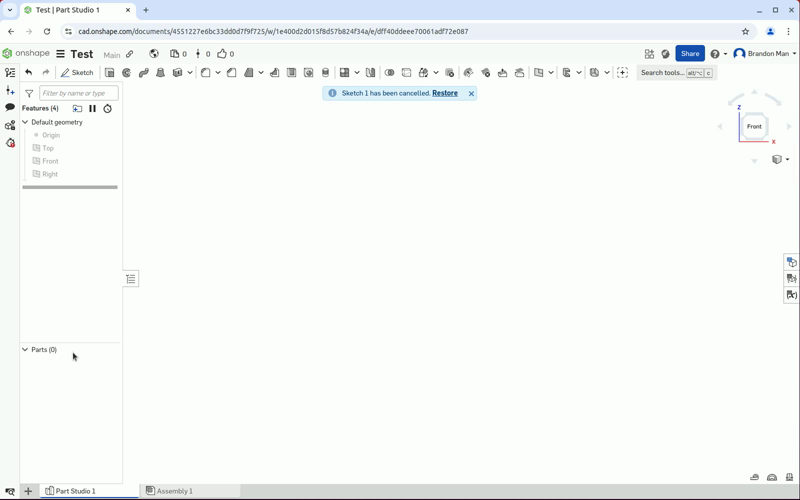
key(shift+y)
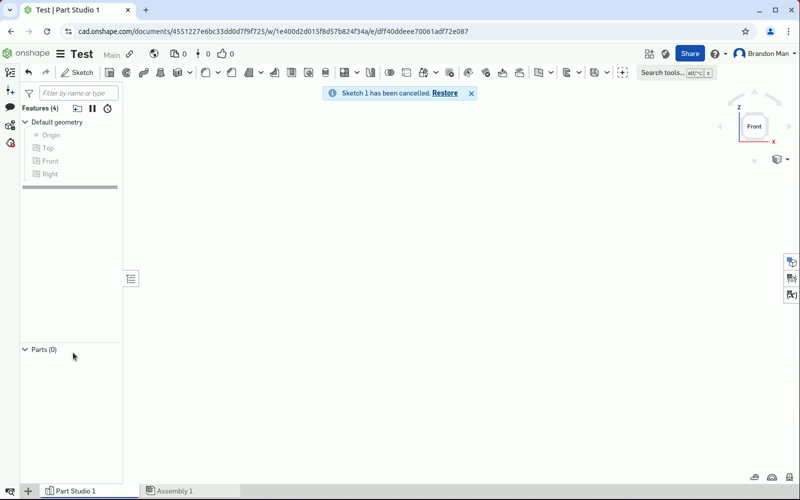
key(shift+s)
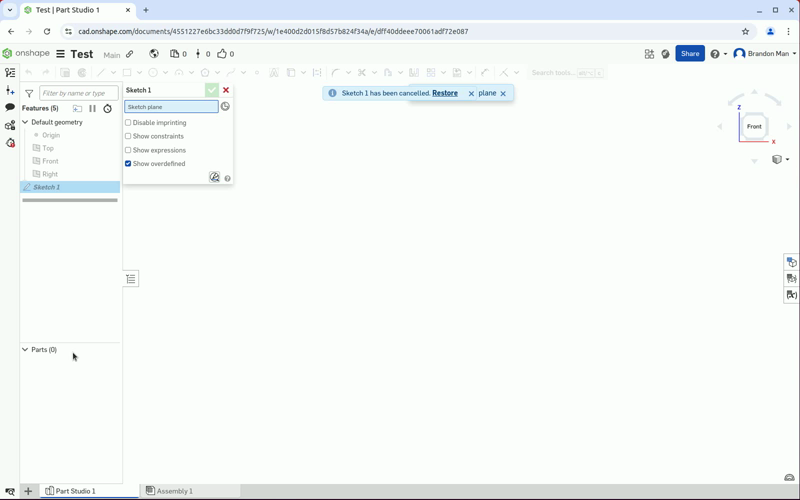
mouse_move(73, 163)
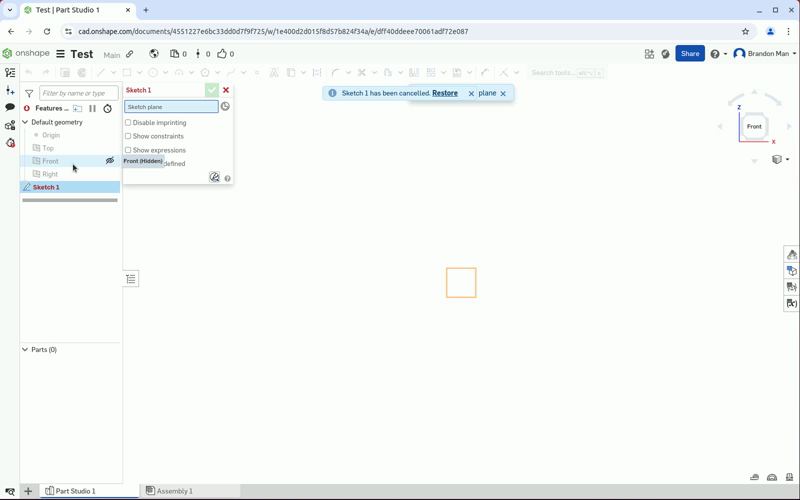
click(73, 163)
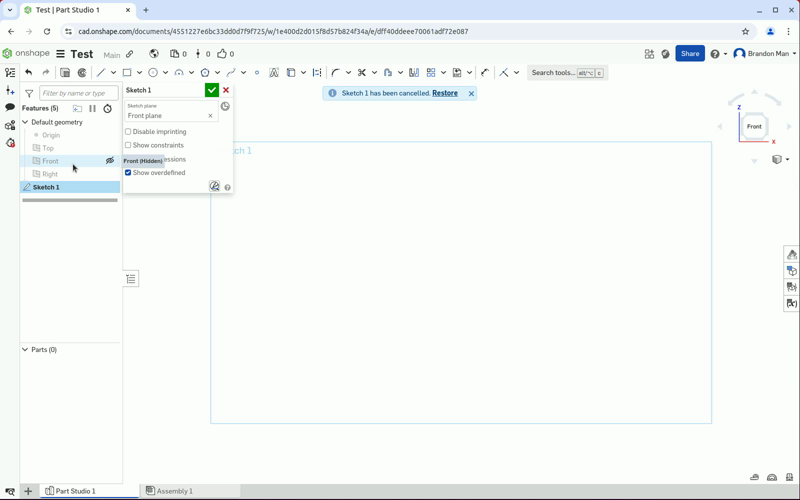
mouse_move(73, 352)
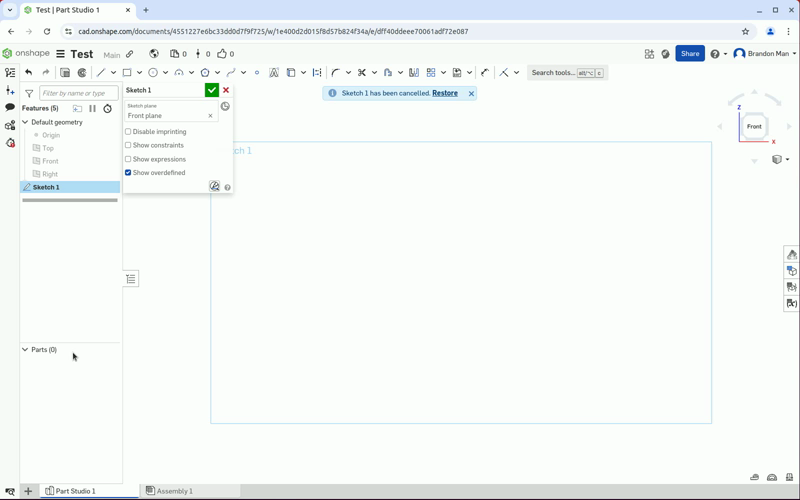
key(y)
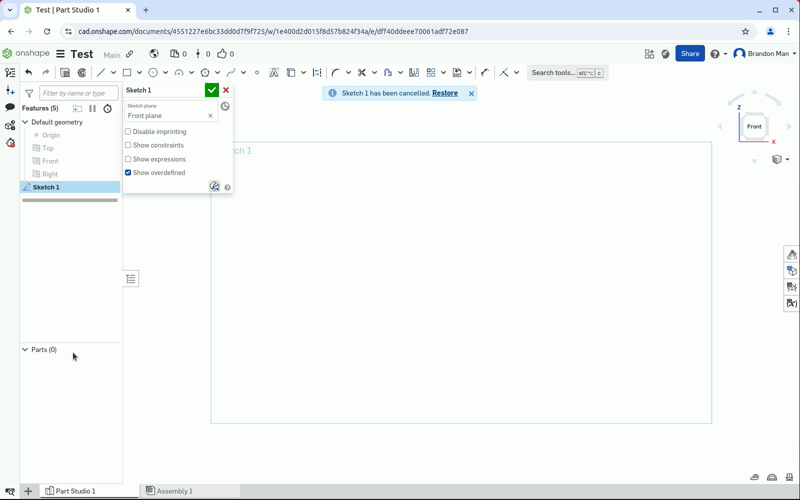
key(l)
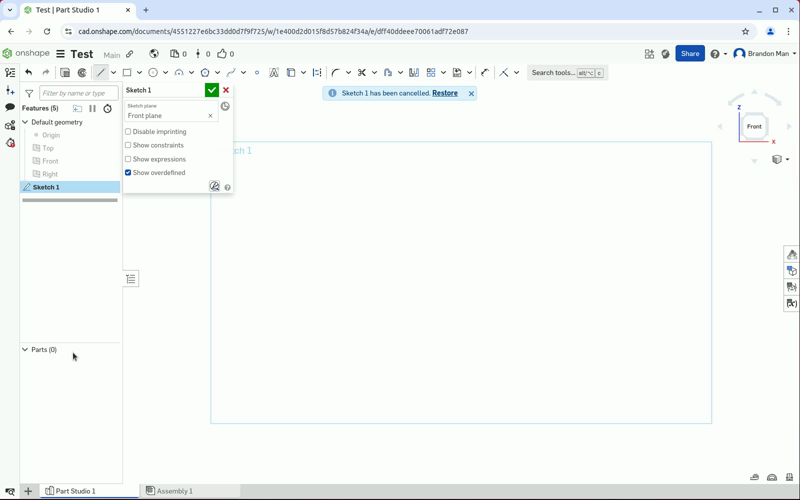
key_down(shift)
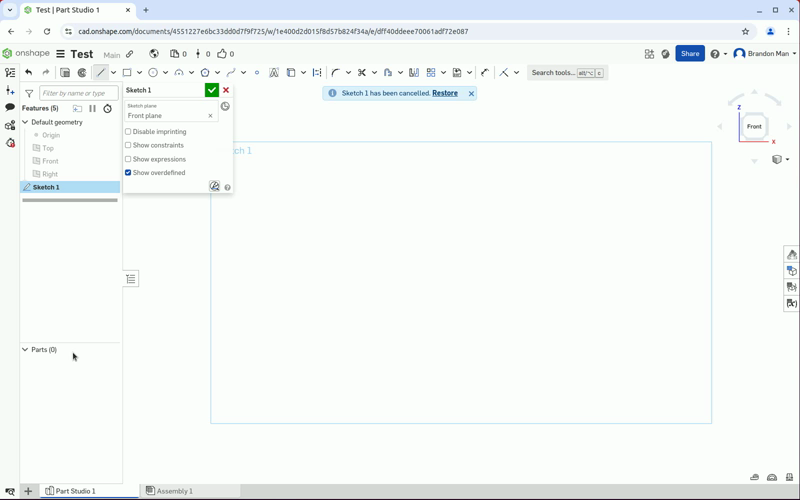
mouse_move(460, 282)
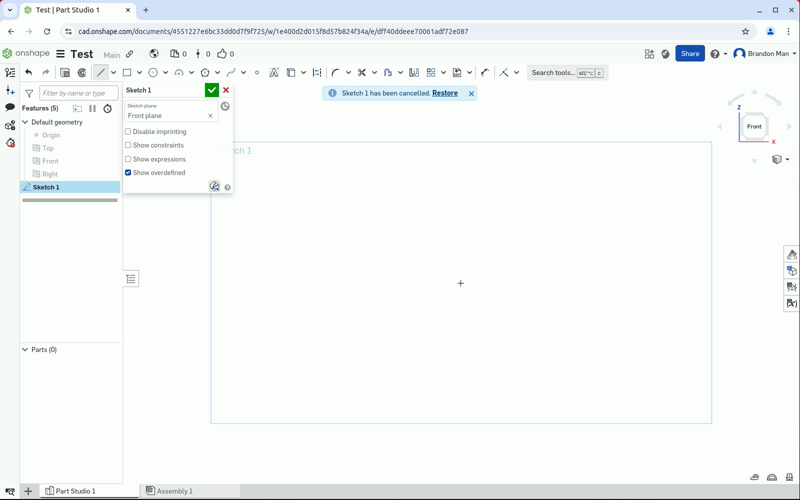
click(460, 282)
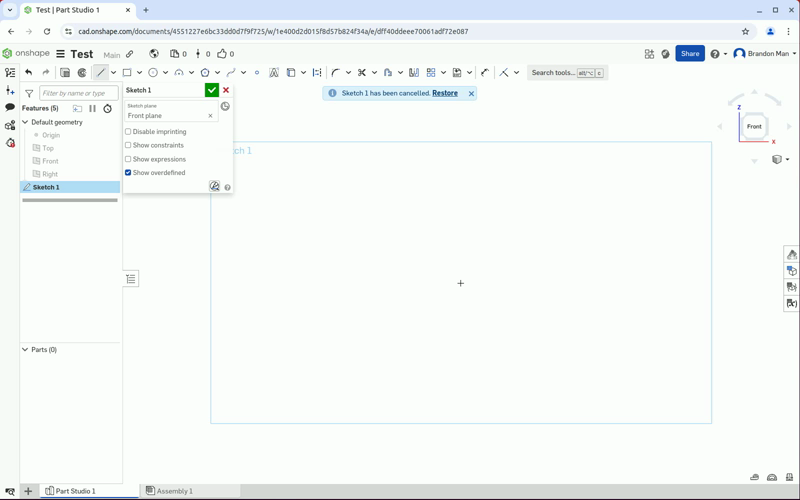
key_up(shift)
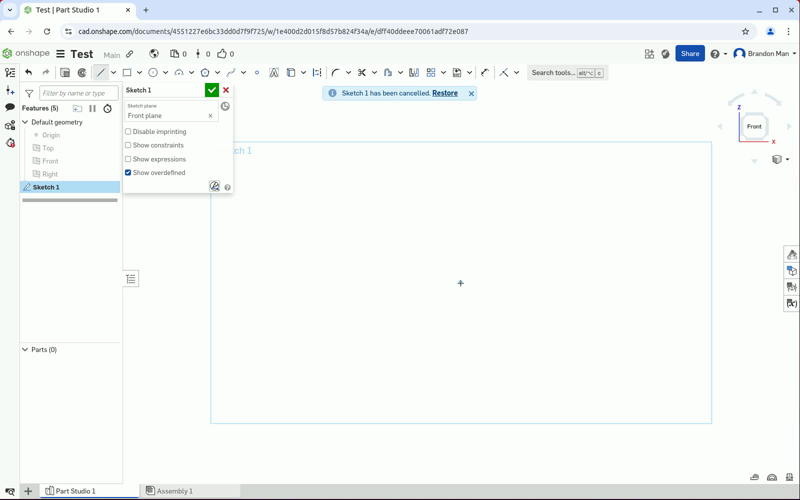
key_down(shift)
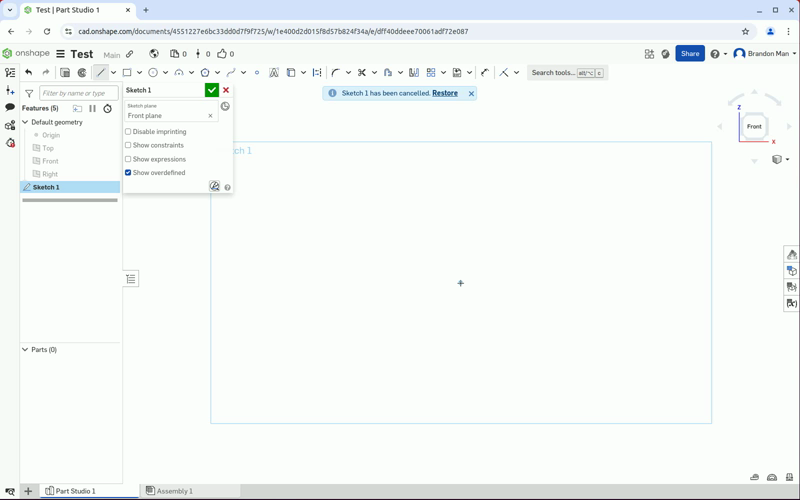
mouse_move(573, 192)
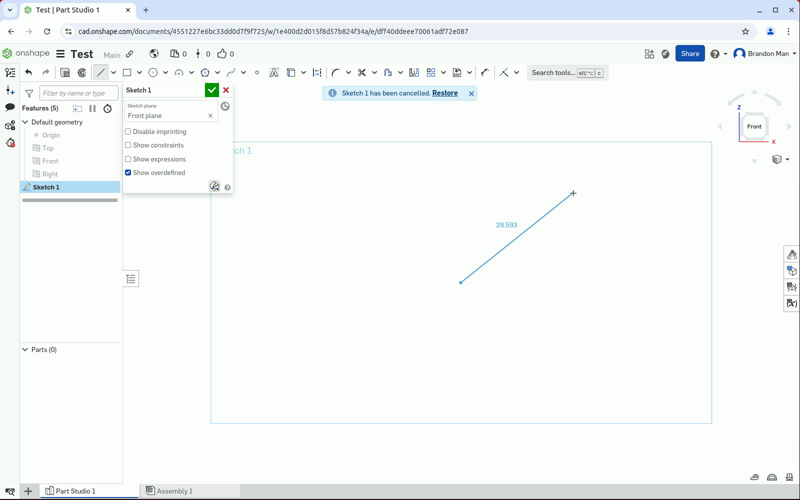
click(573, 192)
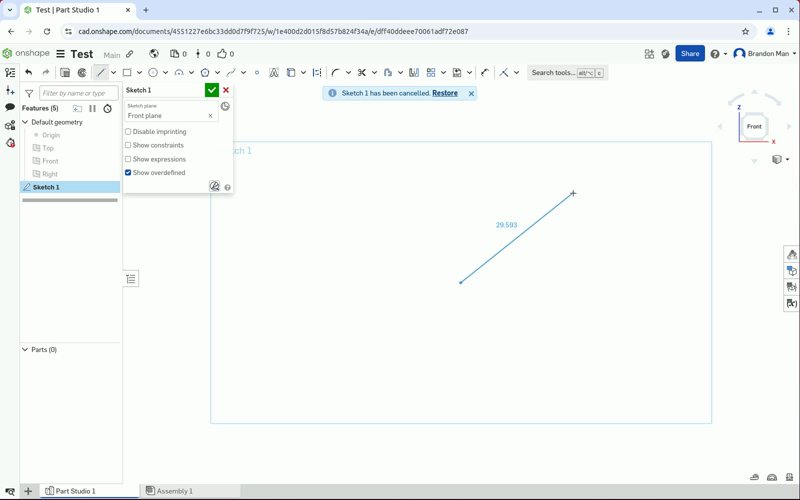
key_up(shift)
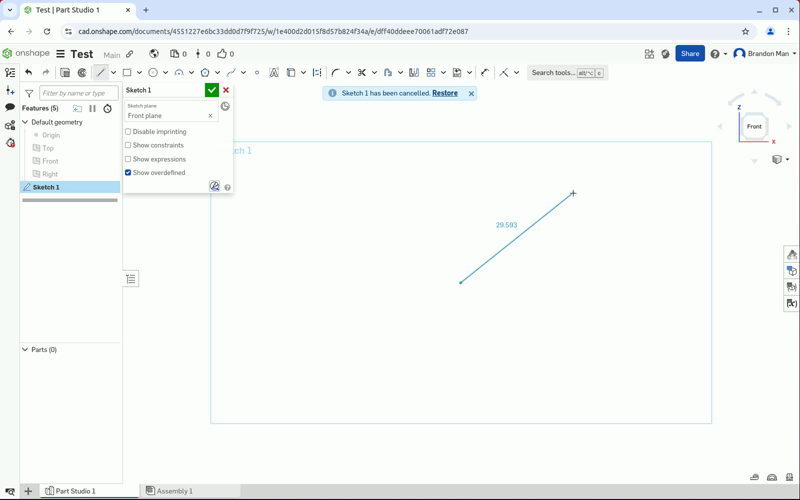
key_down(shift)
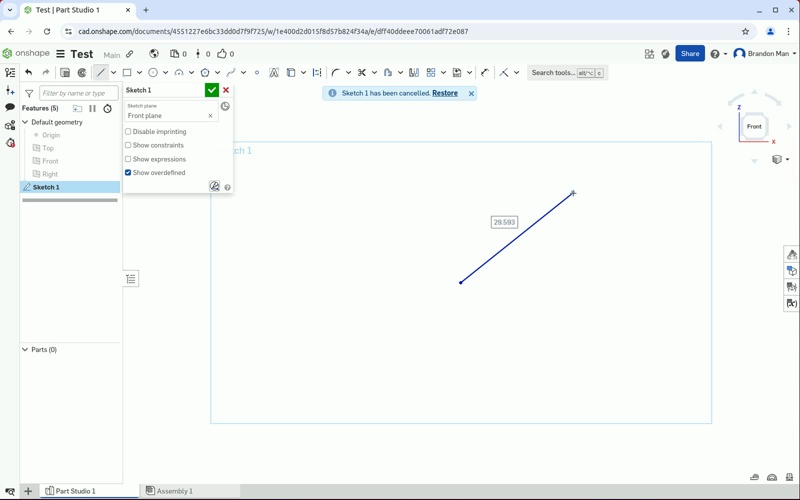
mouse_move(460, 192)
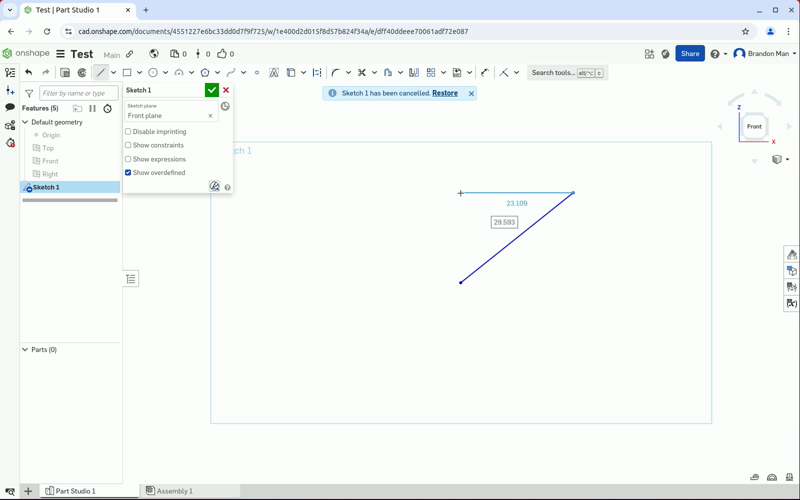
click(460, 192)
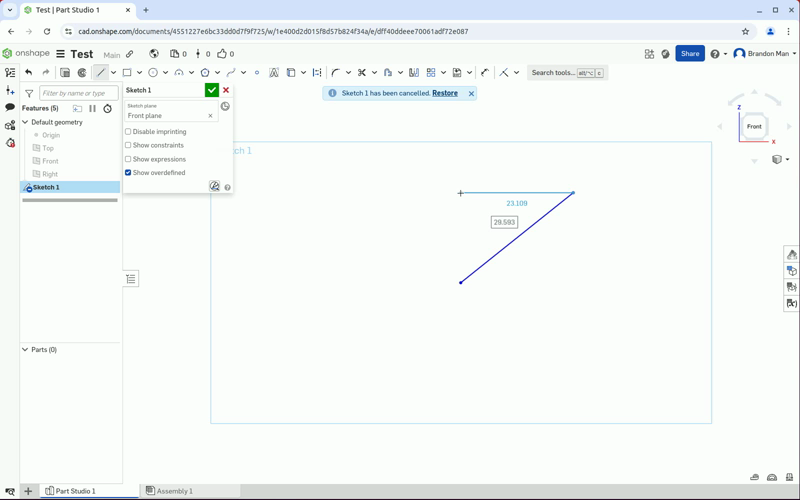
key_up(shift)
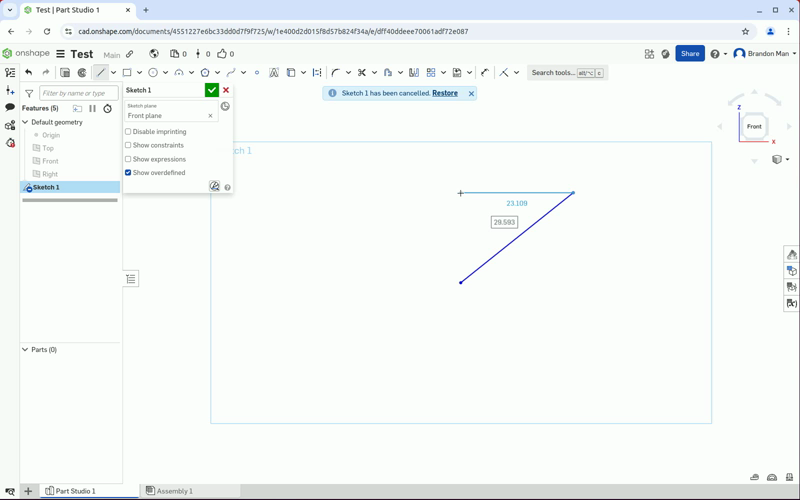
key_down(shift)
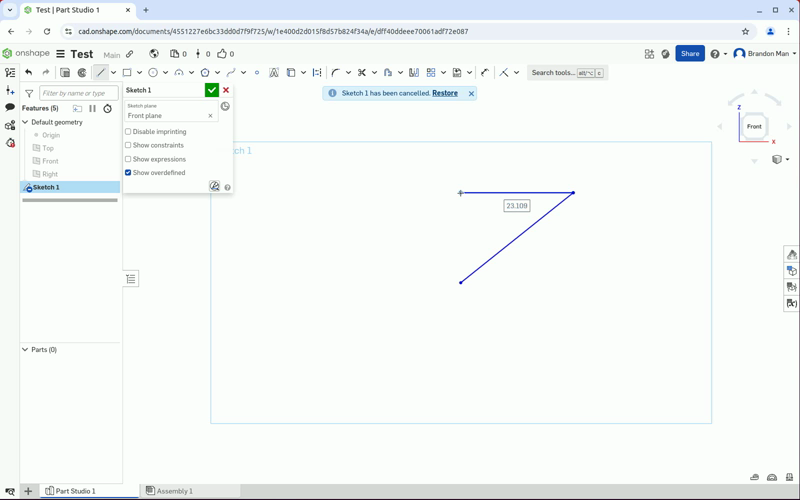
mouse_move(460, 282)
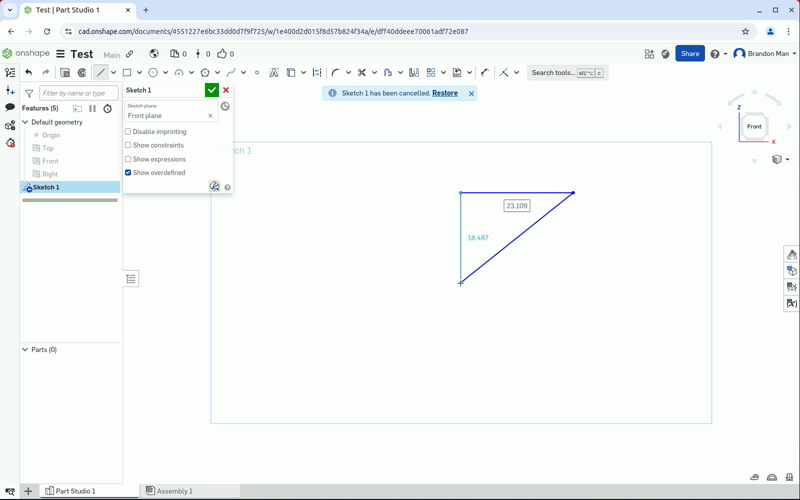
key_up(shift)
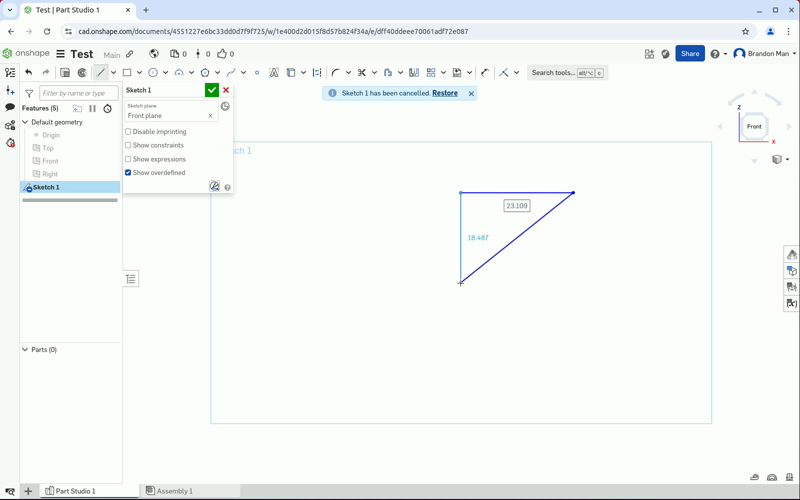
click(460, 282)
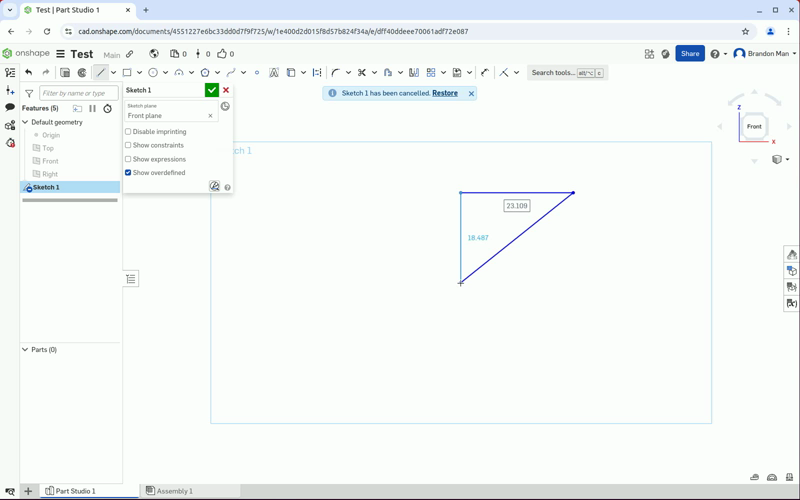
key(esc)
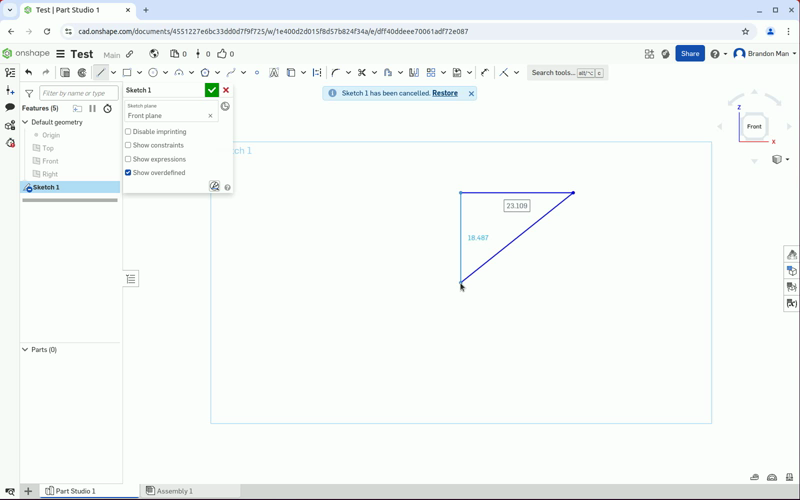
mouse_move(464, 215)
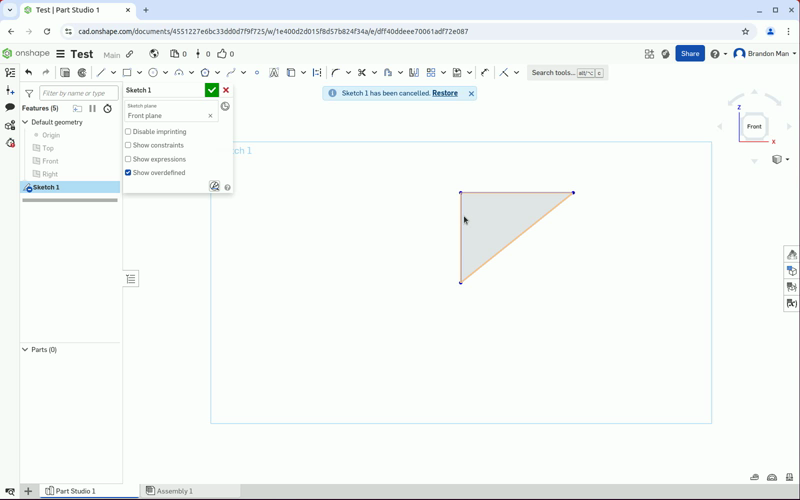
click(464, 215)
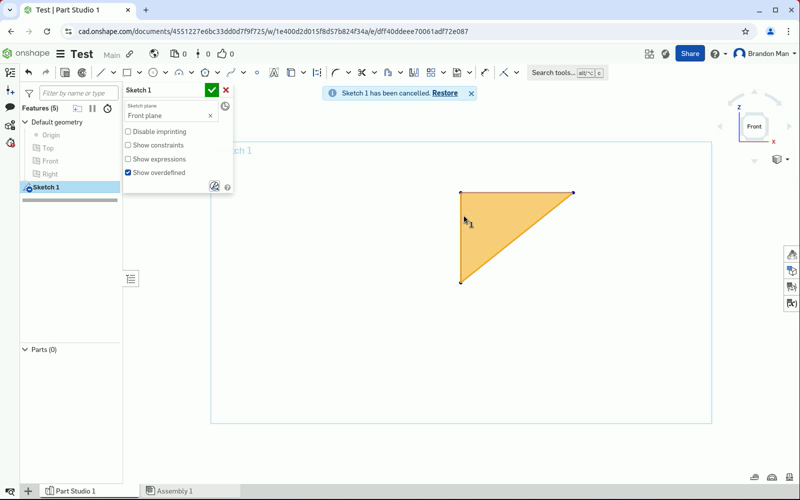
mouse_move(73, 352)
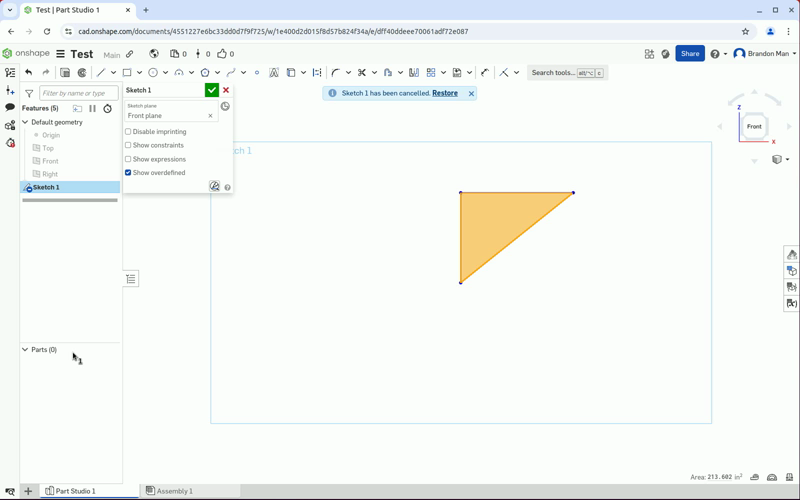
key(shift+y)
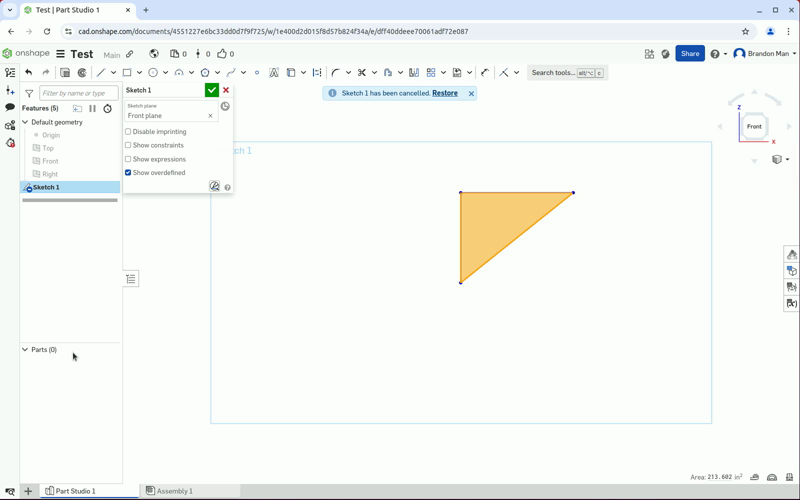
key(shift+e)
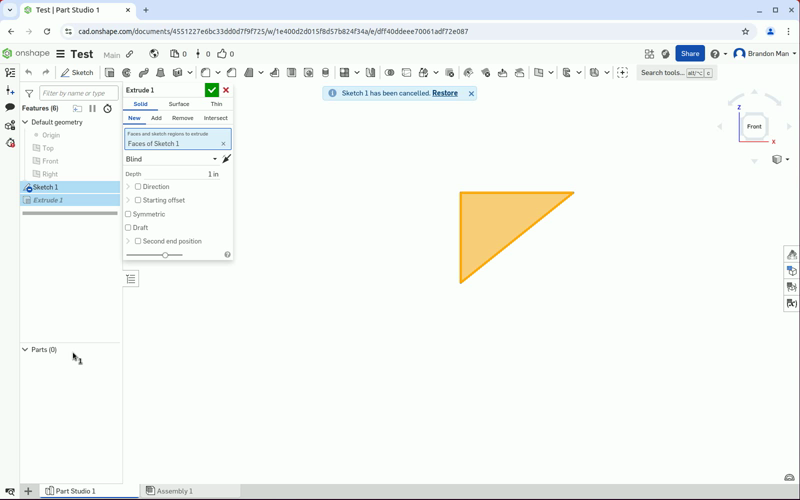
mouse_move(143, 106)
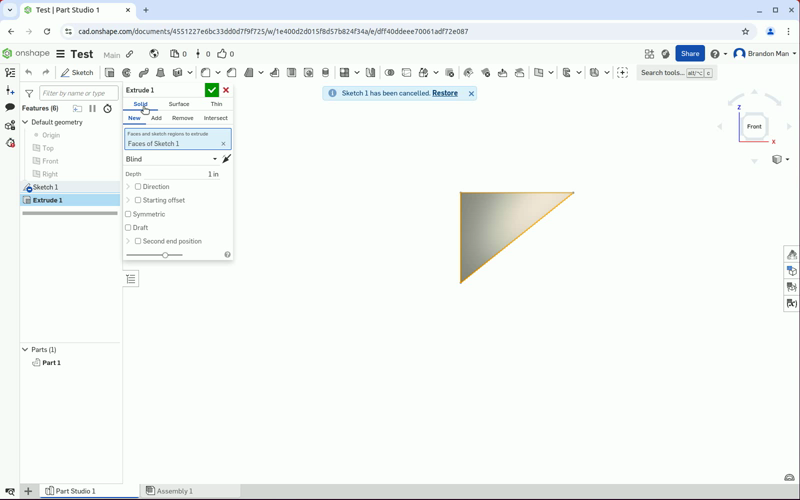
click(143, 106)
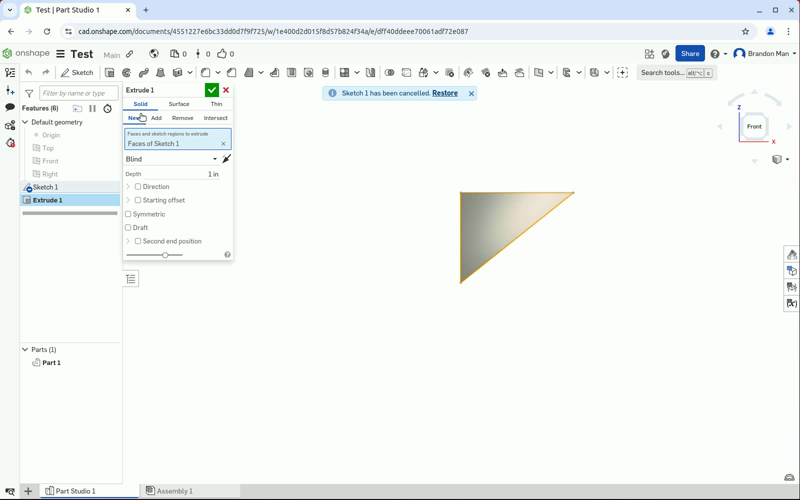
mouse_move(137, 120)
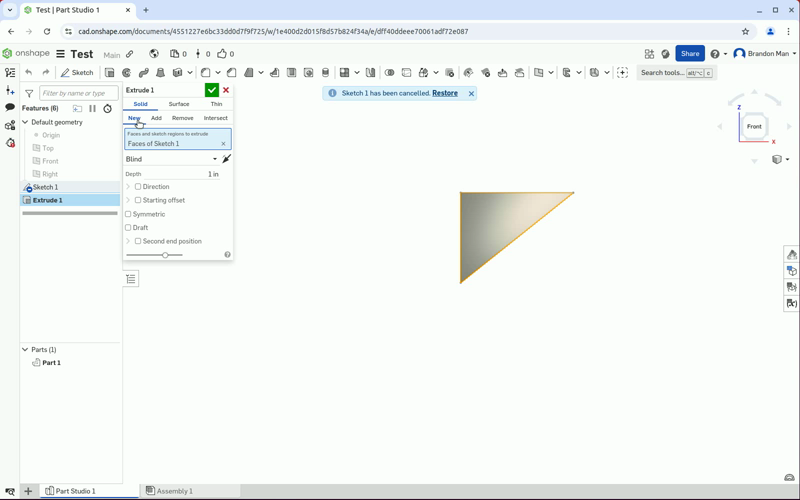
click(137, 120)
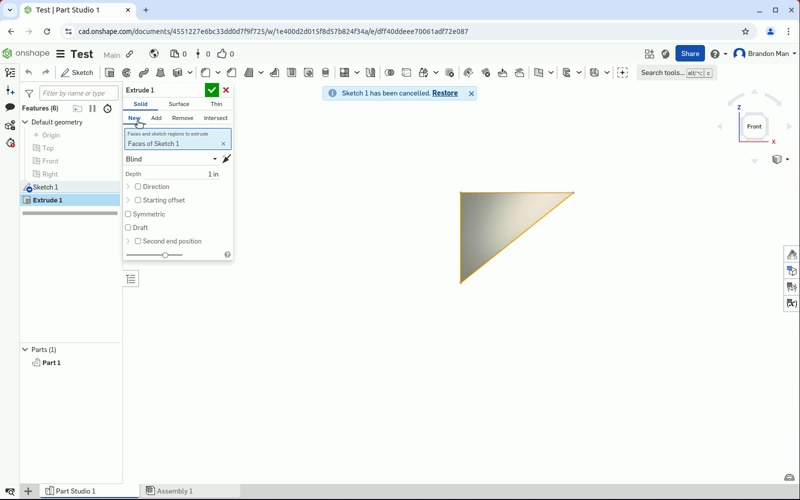
key(tab, 4)
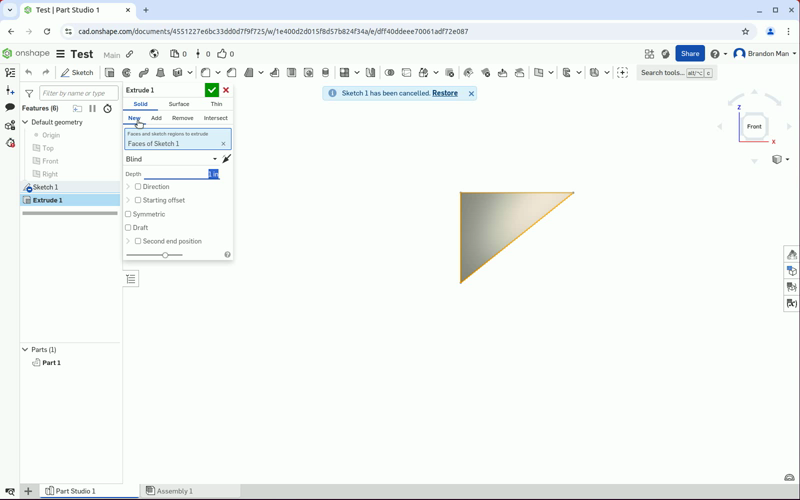
text(9.147)
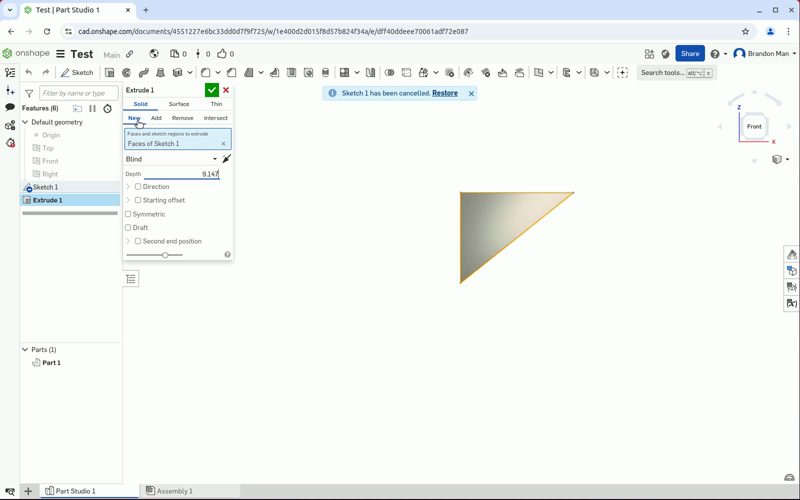
key(enter)
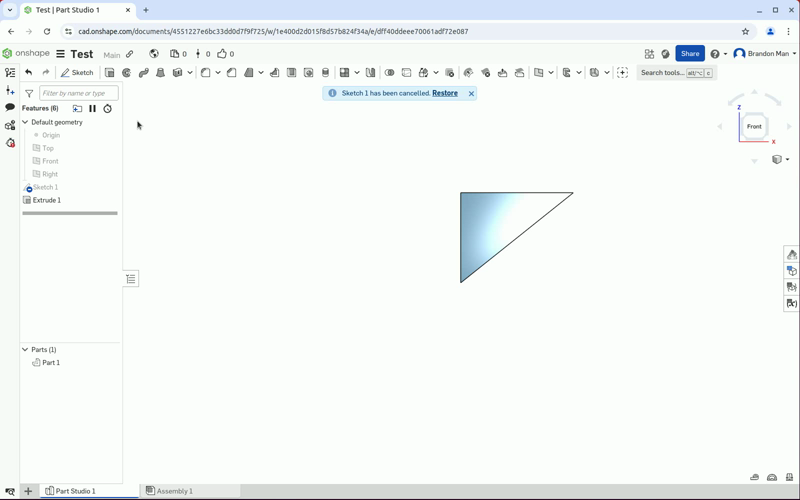
key(shift+h)
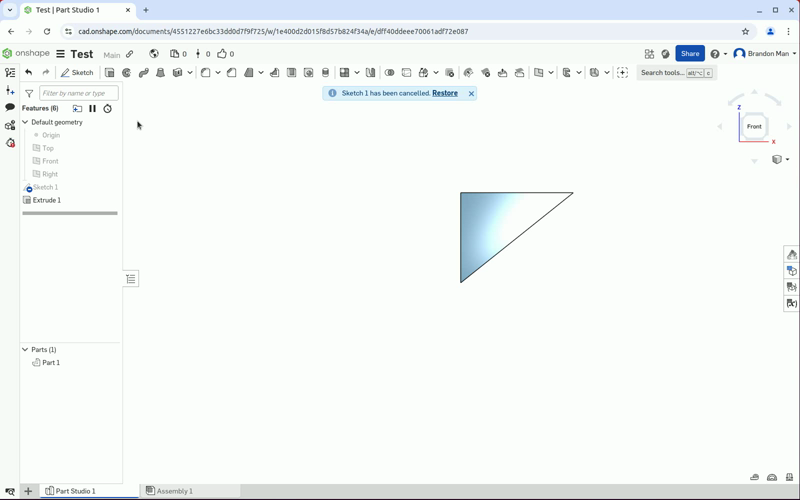
key(shift+h)
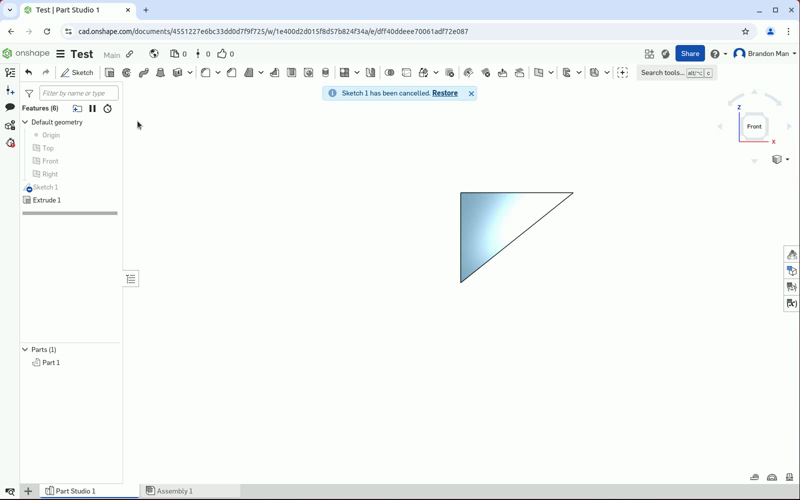
mouse_move(73, 189)
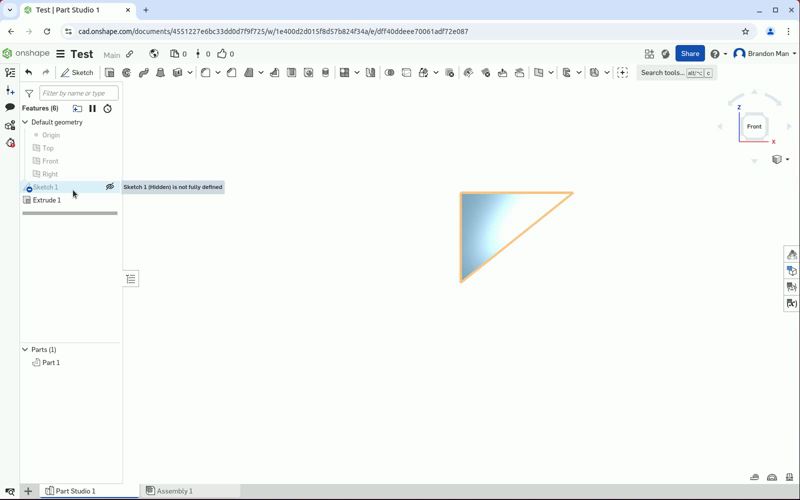
click(73, 189)
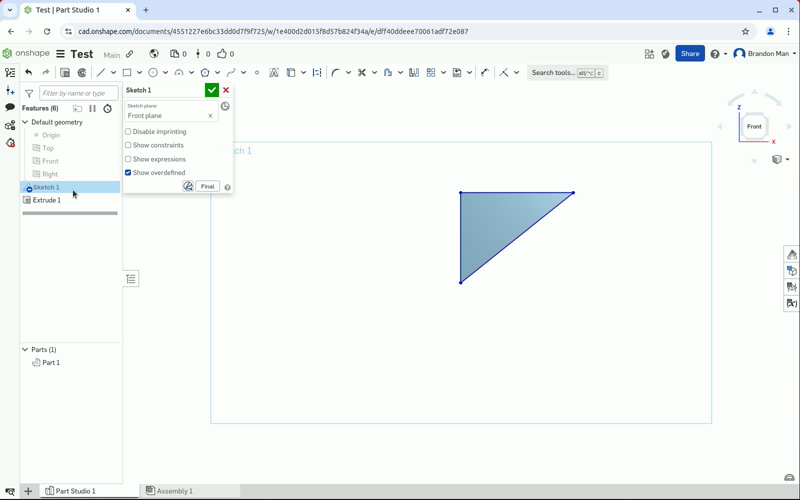
mouse_move(229, 92)
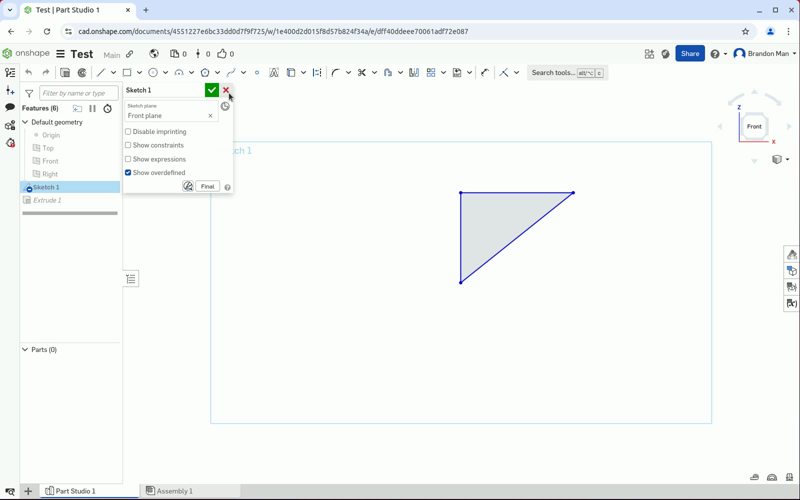
click(229, 92)
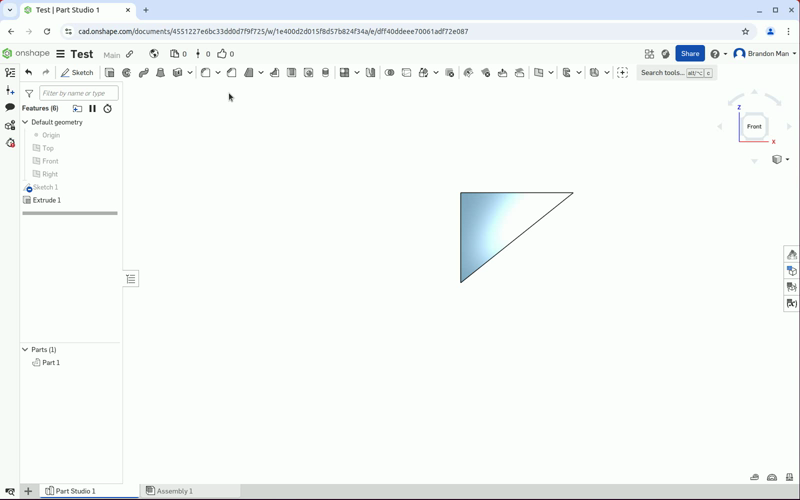
mouse_move(541, 75)
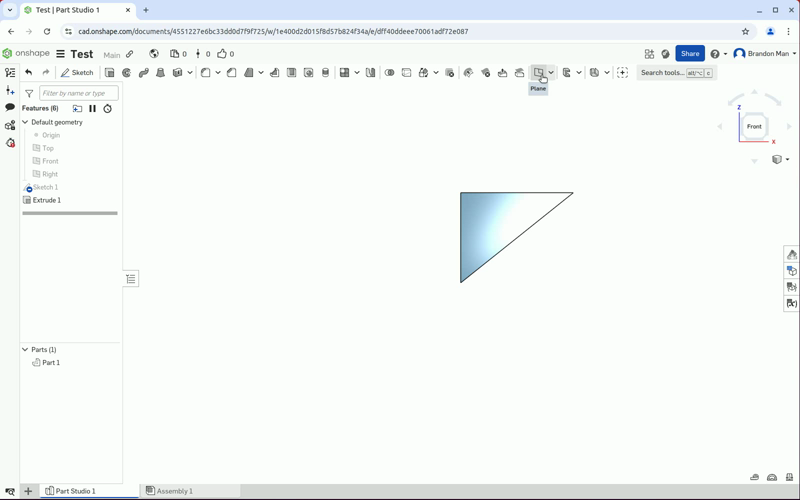
click(541, 75)
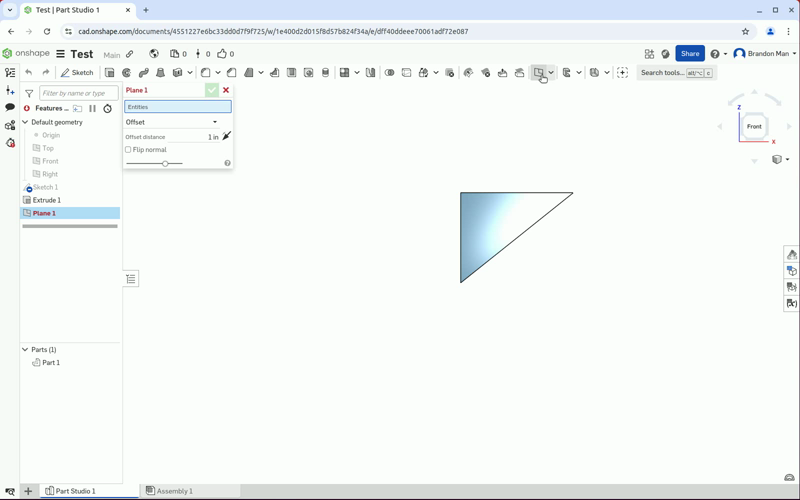
mouse_move(73, 163)
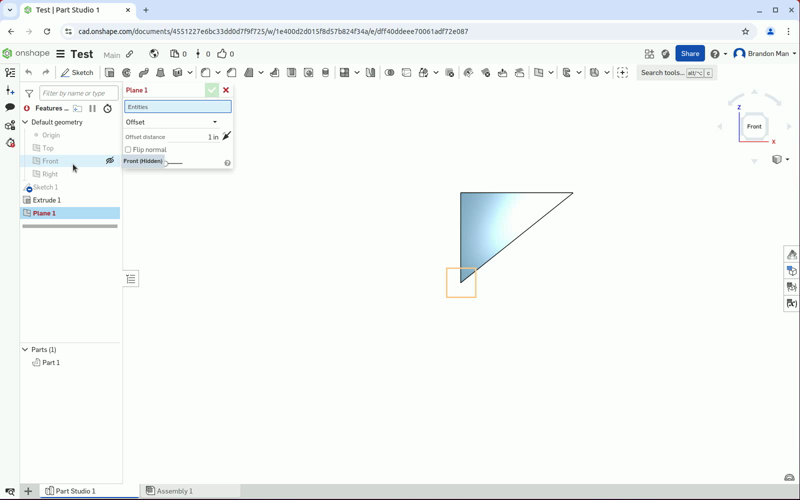
click(73, 163)
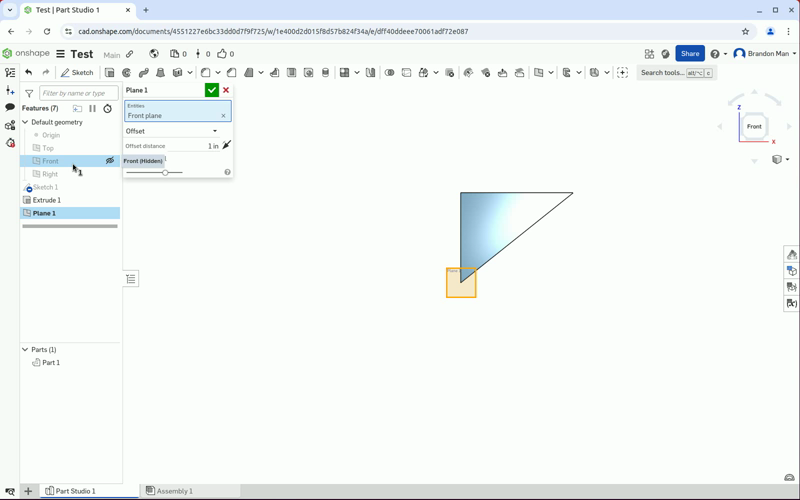
key(tab, 2)
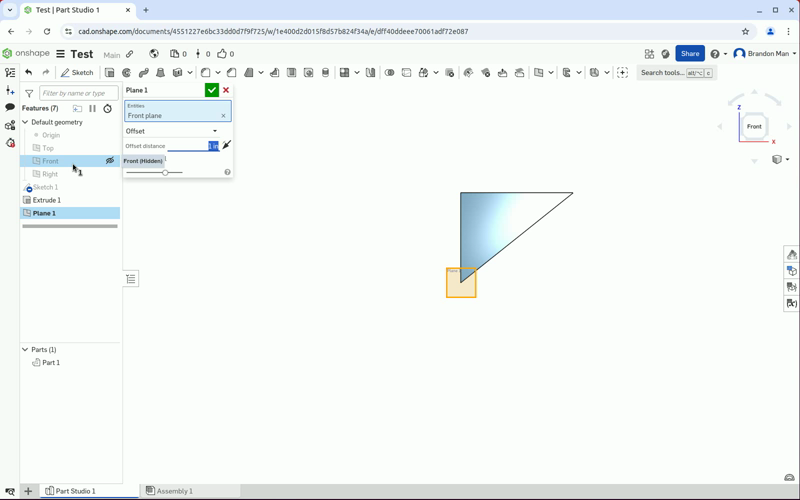
text(9.151)
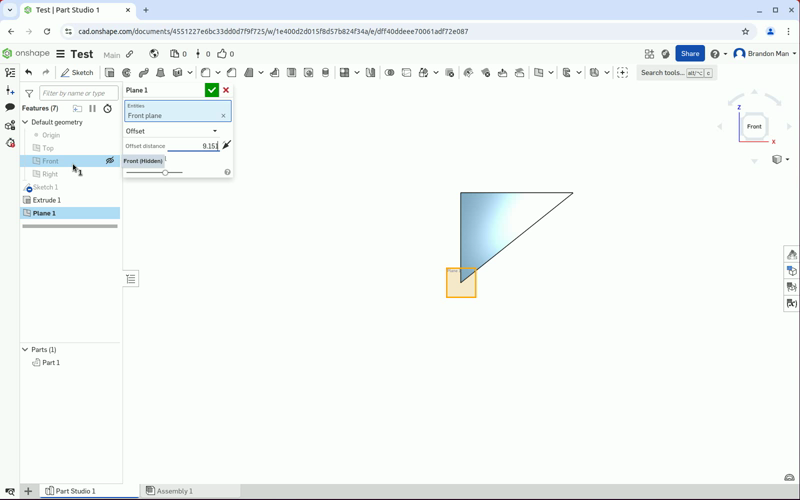
key(enter, 2)
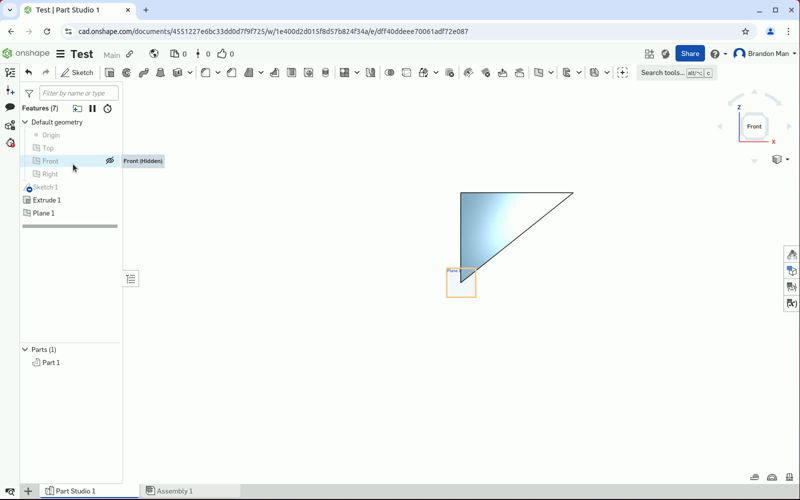
key(shift+s)
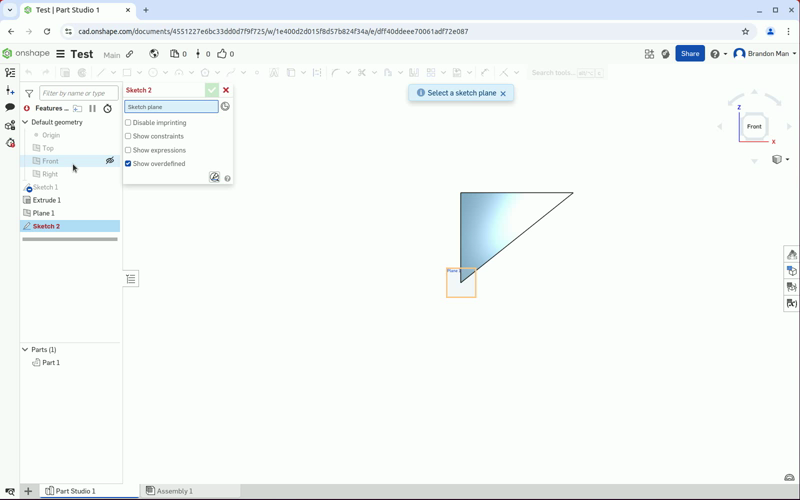
mouse_move(73, 215)
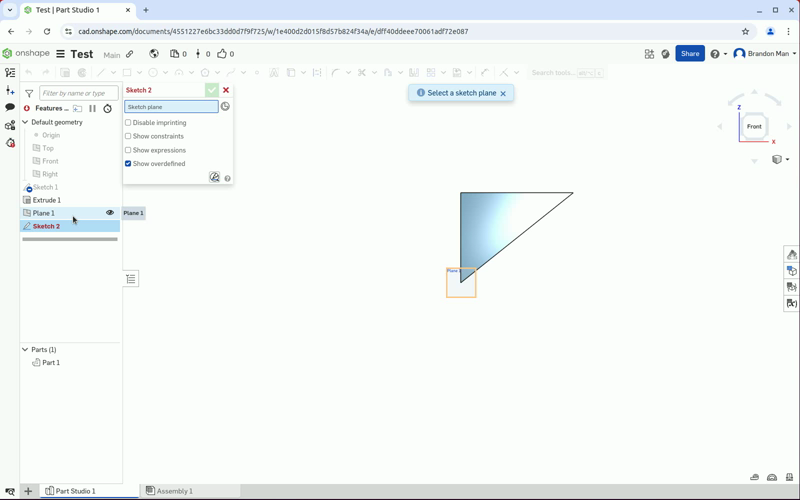
click(73, 215)
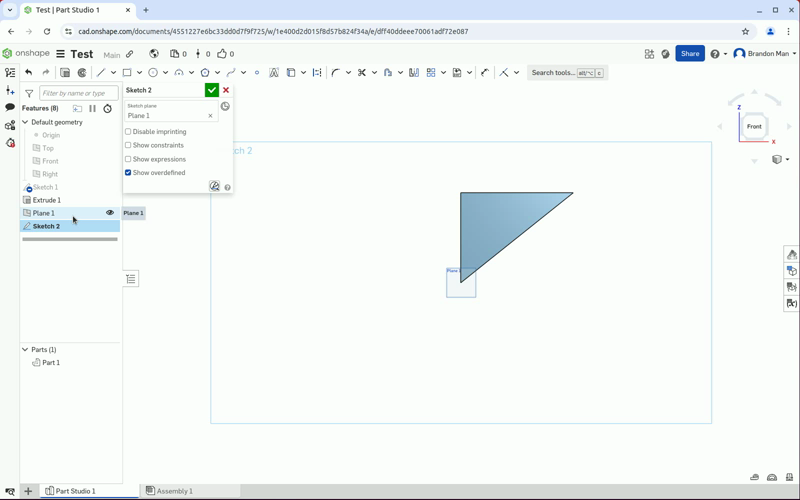
mouse_move(73, 352)
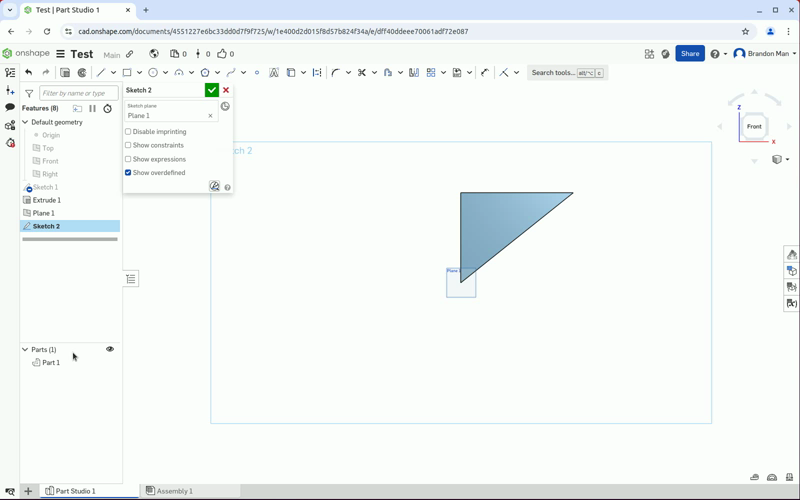
key(y)
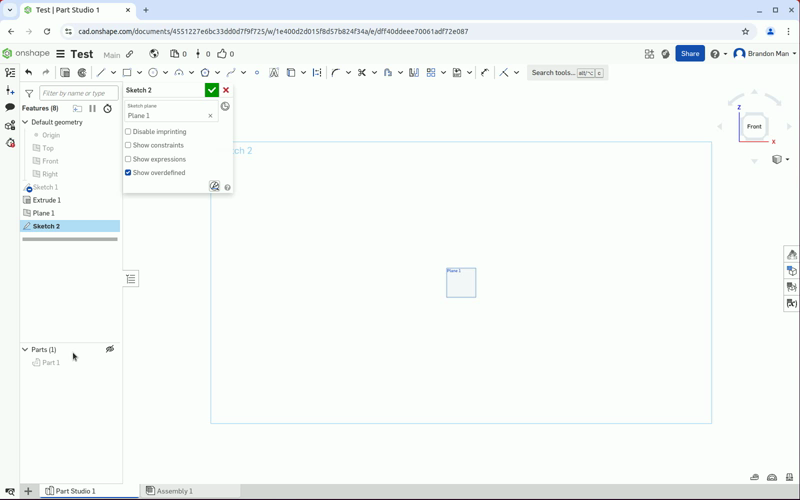
key(l)
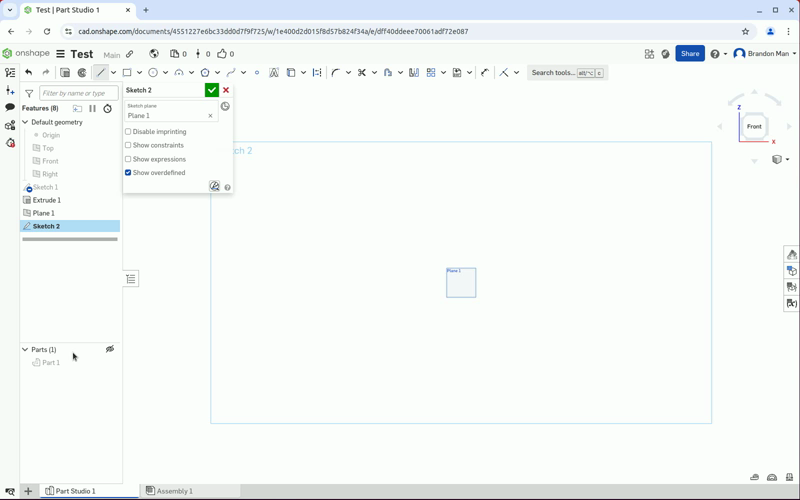
key_down(shift)
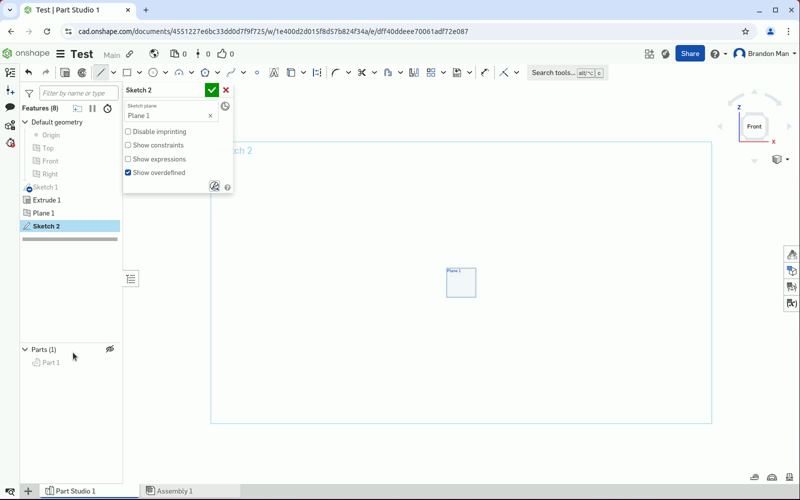
mouse_move(483, 282)
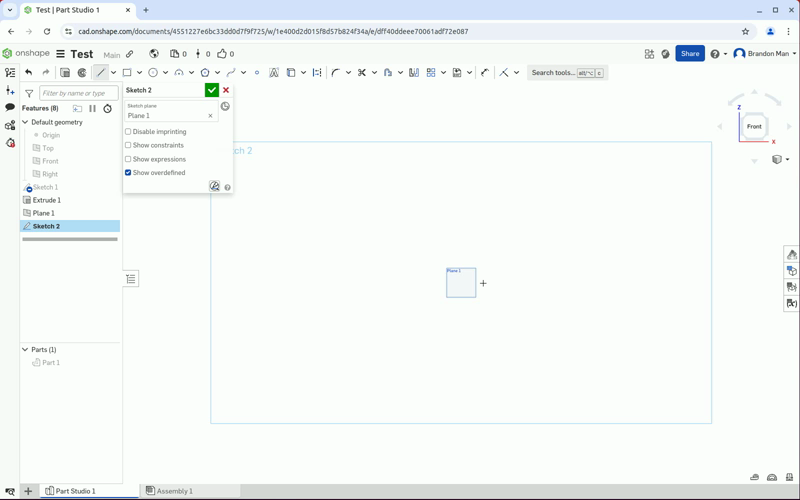
click(483, 282)
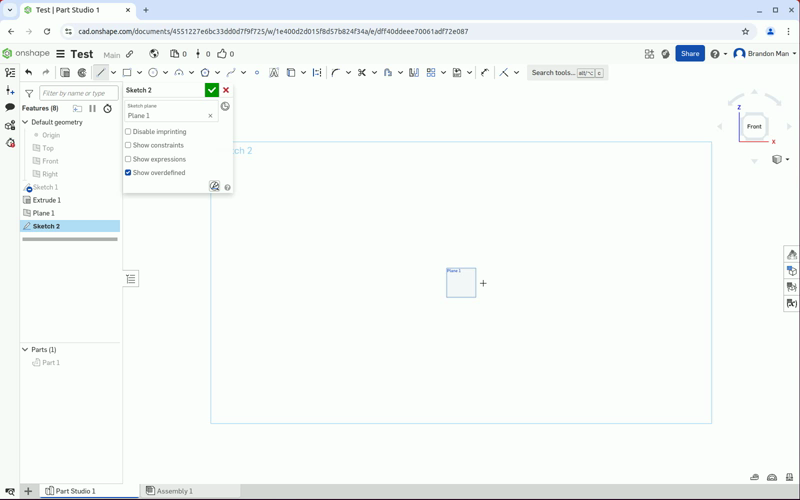
key_up(shift)
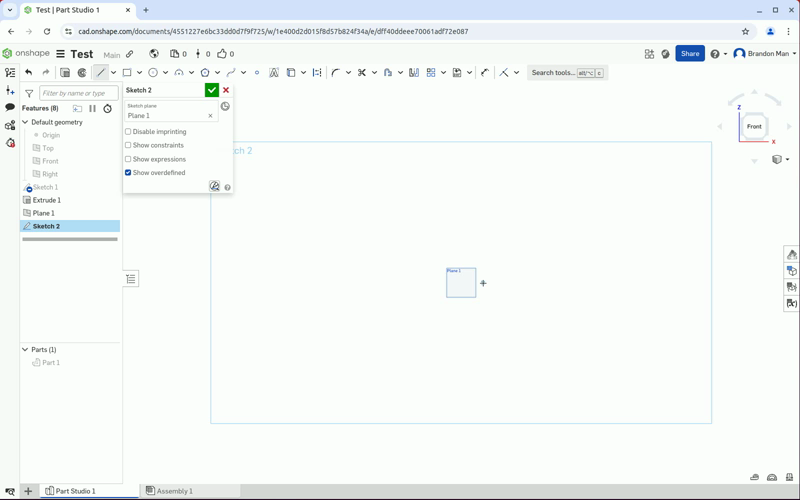
key_down(shift)
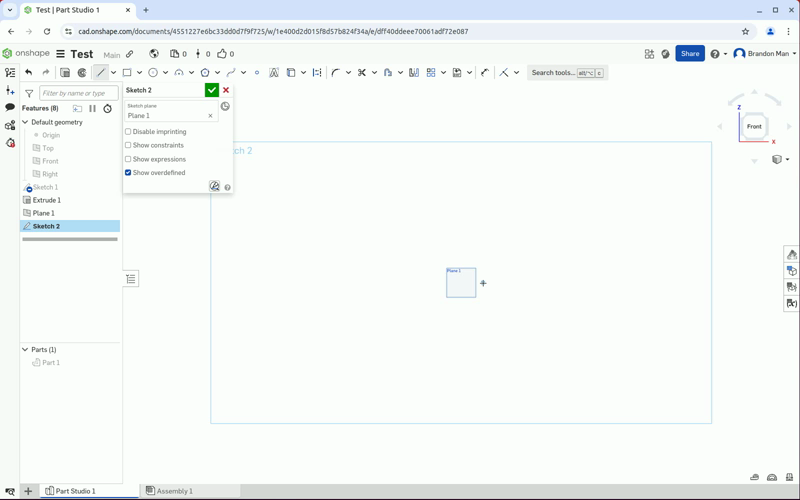
mouse_move(551, 282)
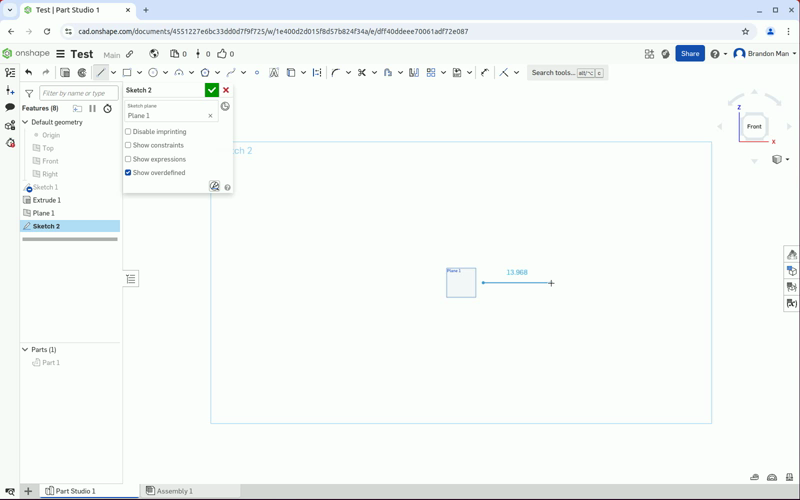
click(551, 282)
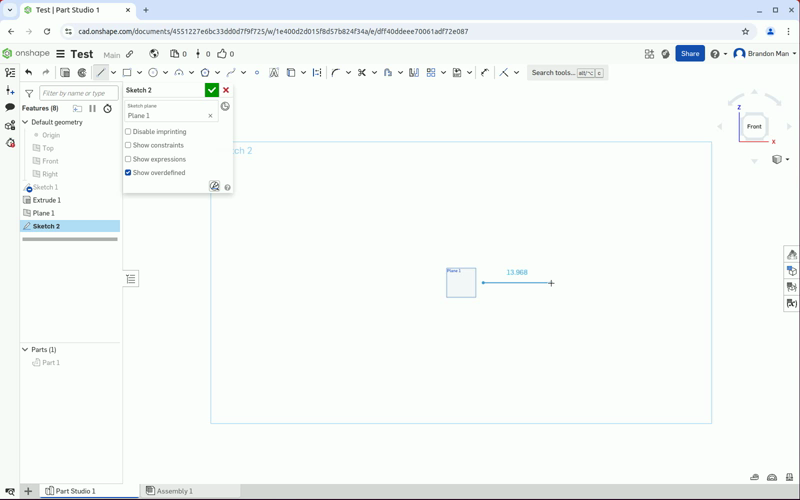
key_up(shift)
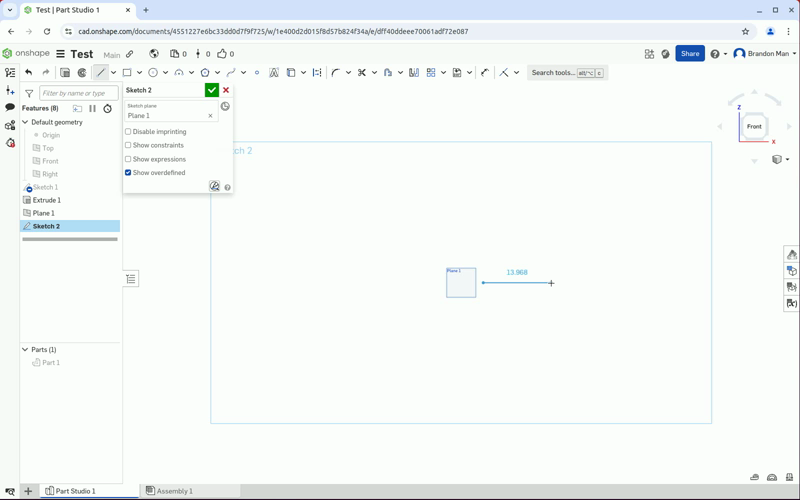
key_down(shift)
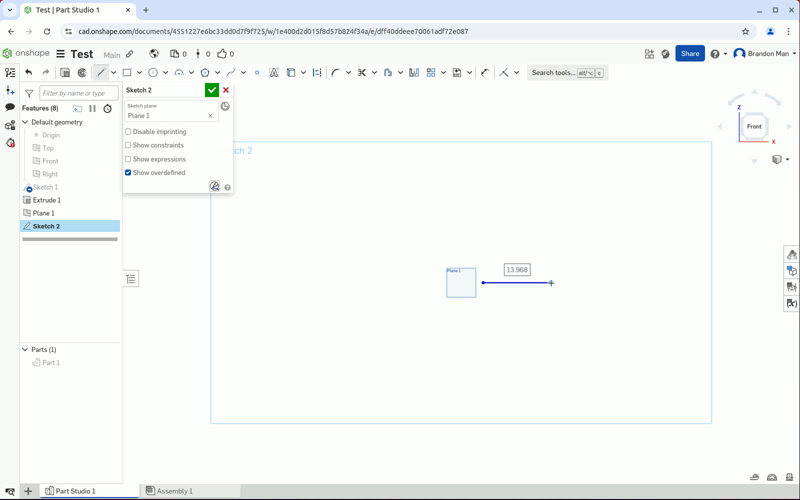
mouse_move(581, 282)
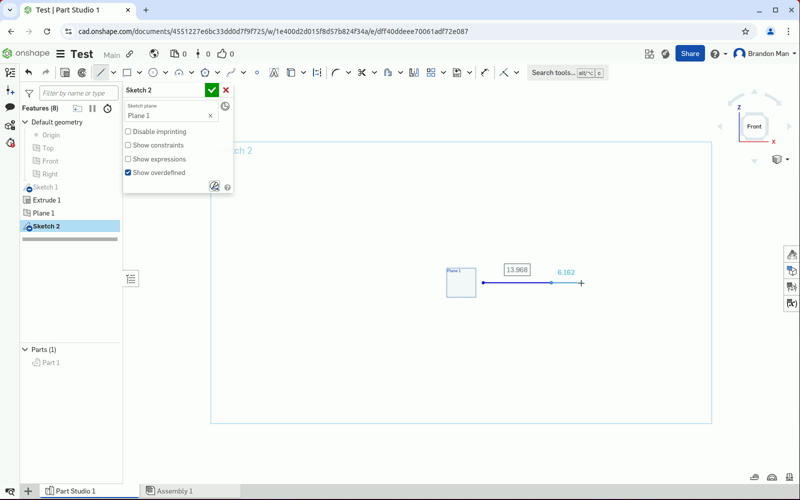
mouse_move(551, 237)
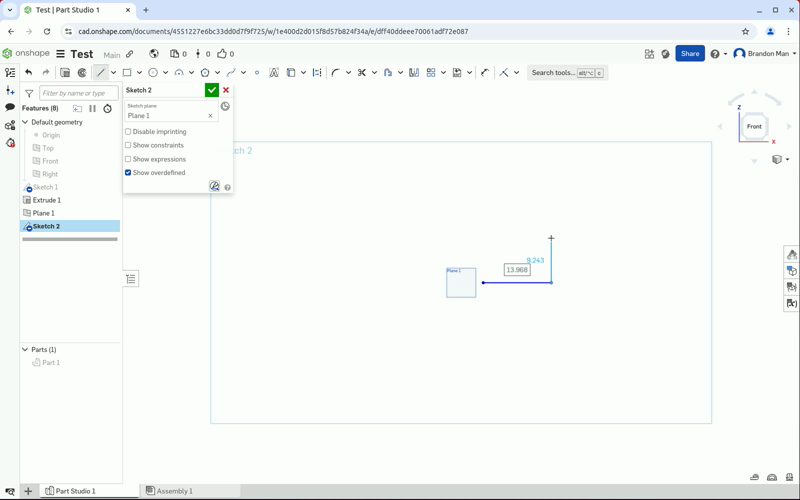
click(551, 237)
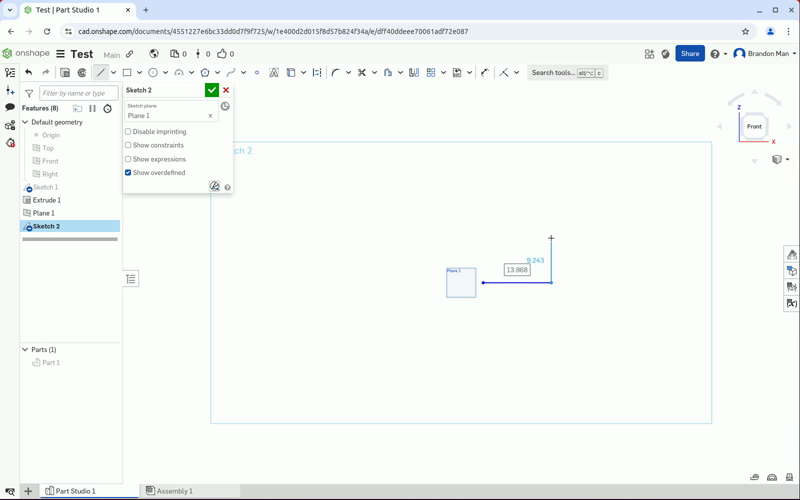
key_up(shift)
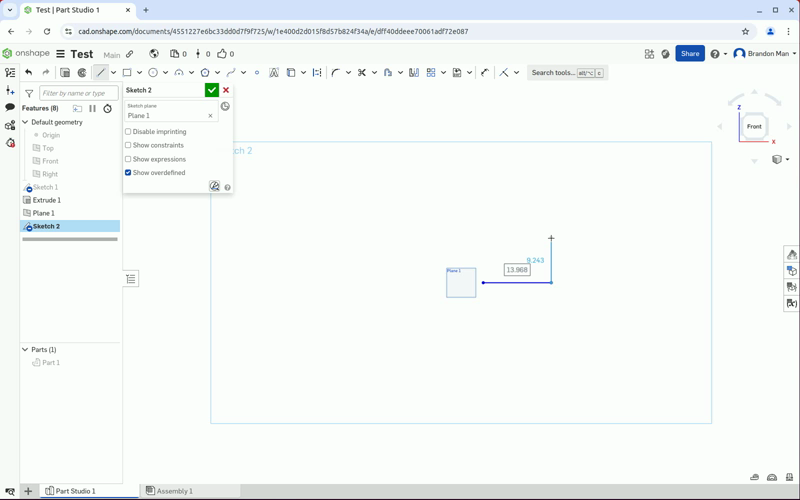
key_down(shift)
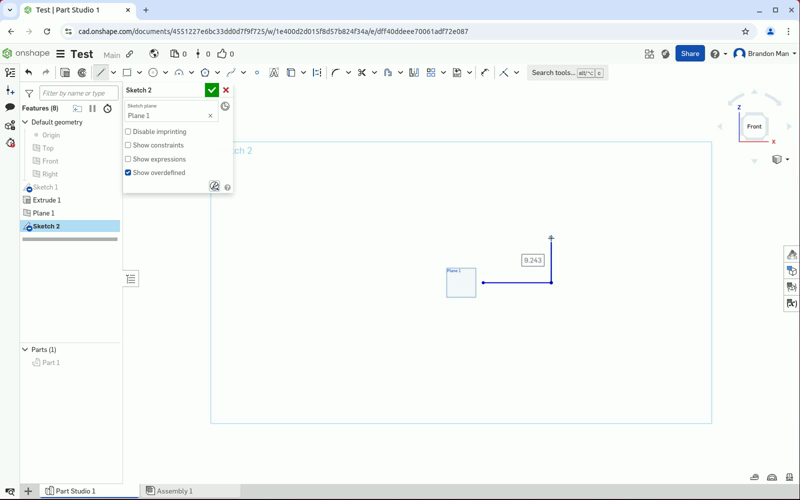
mouse_move(581, 237)
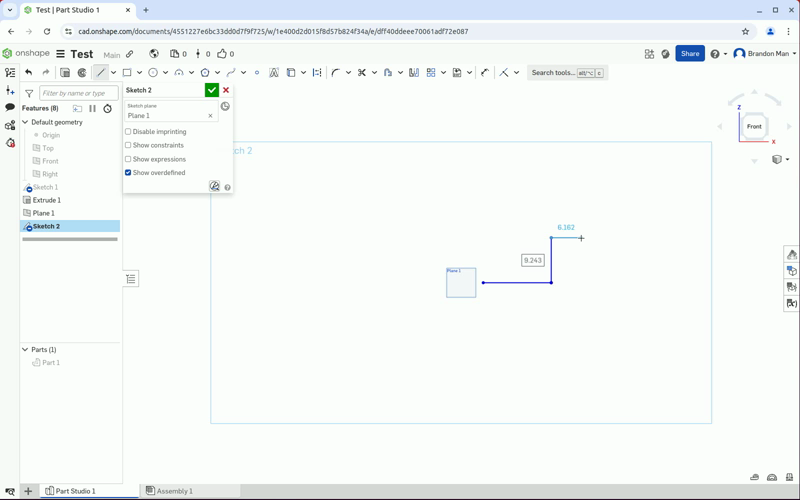
mouse_move(517, 237)
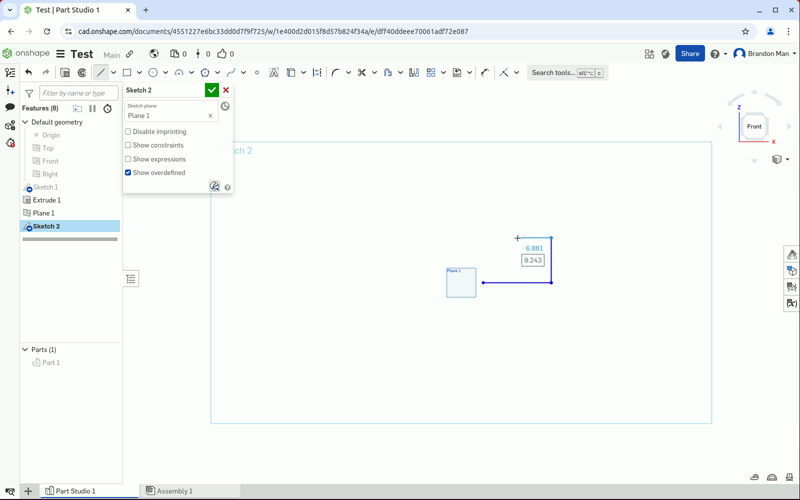
click(517, 237)
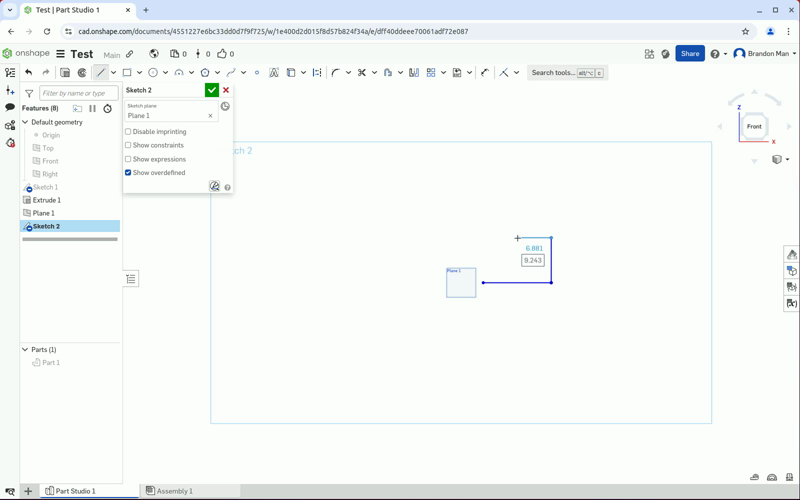
key_up(shift)
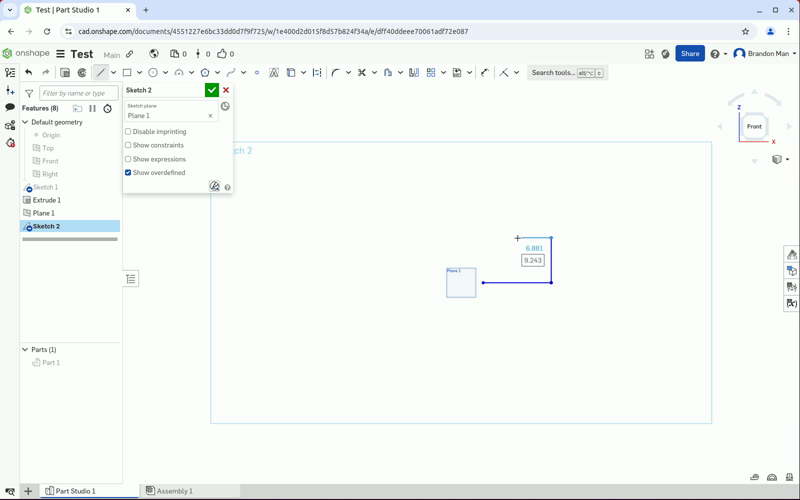
key_down(shift)
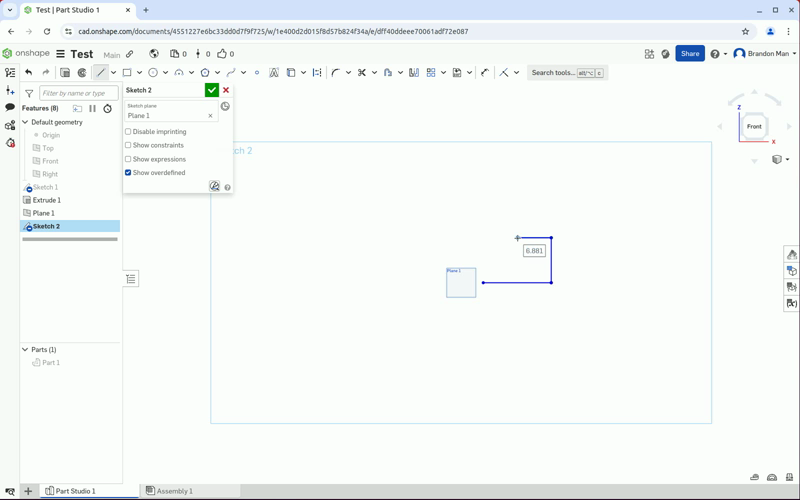
mouse_move(547, 237)
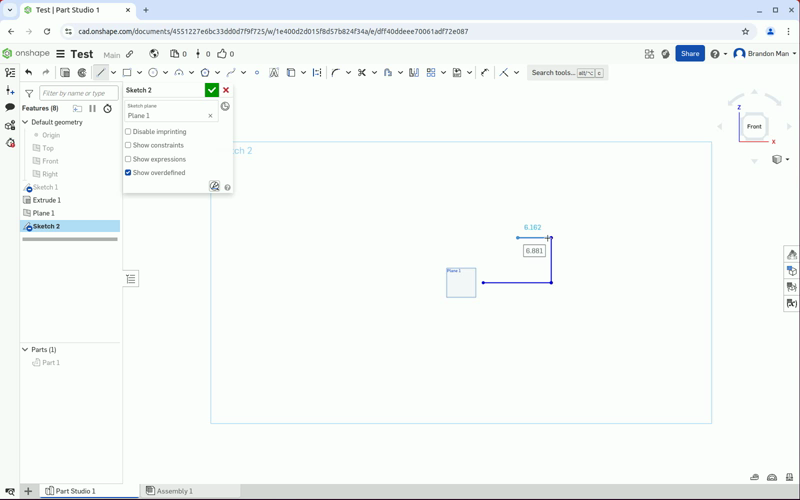
mouse_move(483, 264)
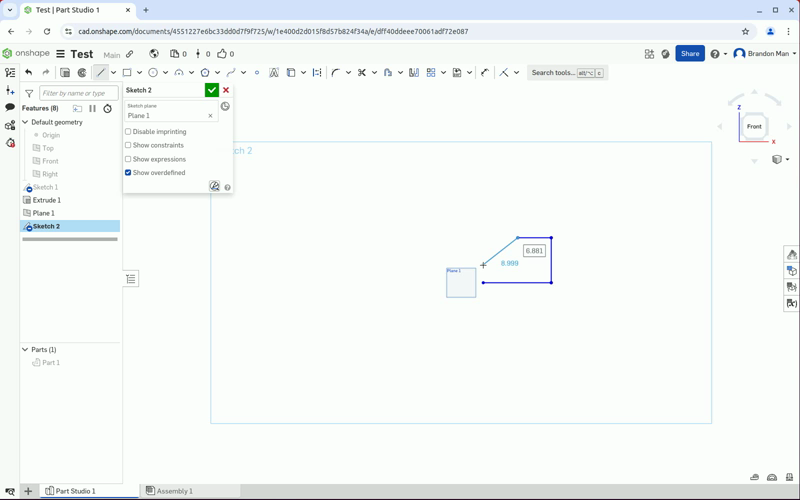
click(483, 264)
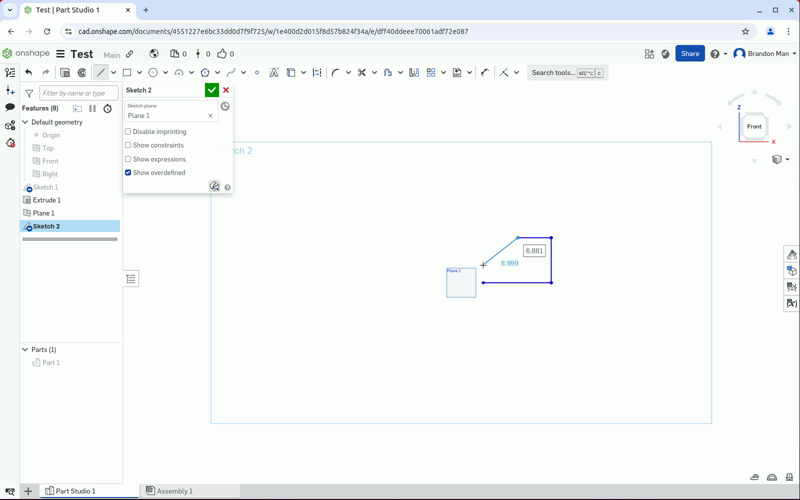
key_up(shift)
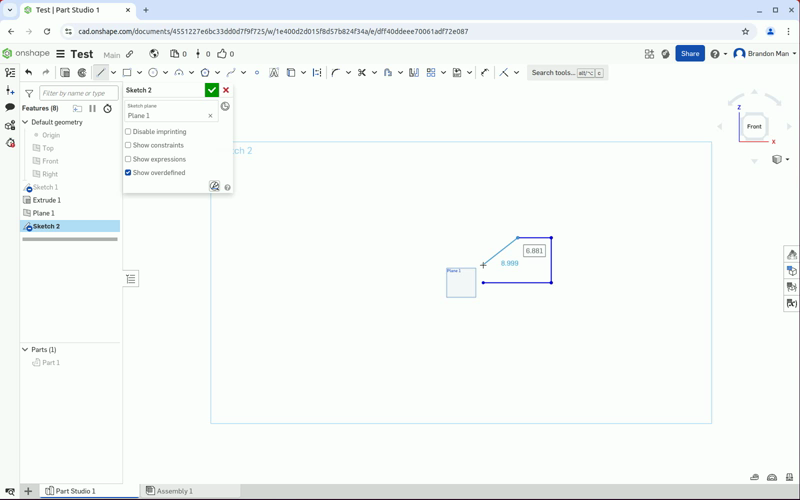
mouse_move(513, 264)
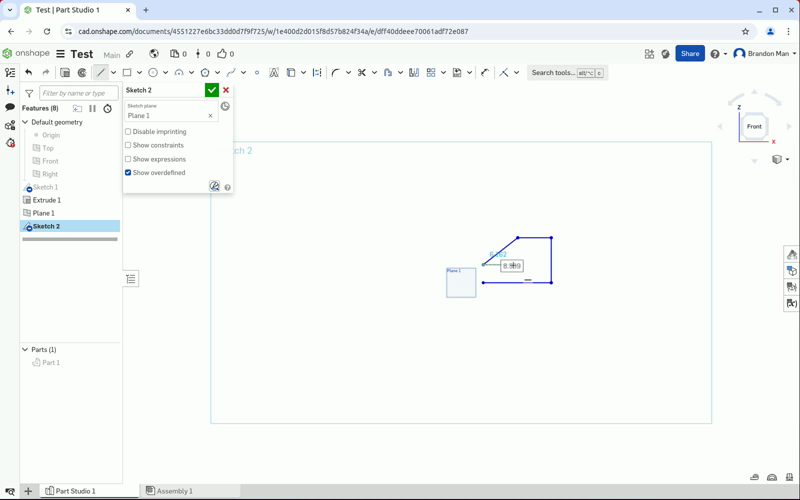
key_down(shift)
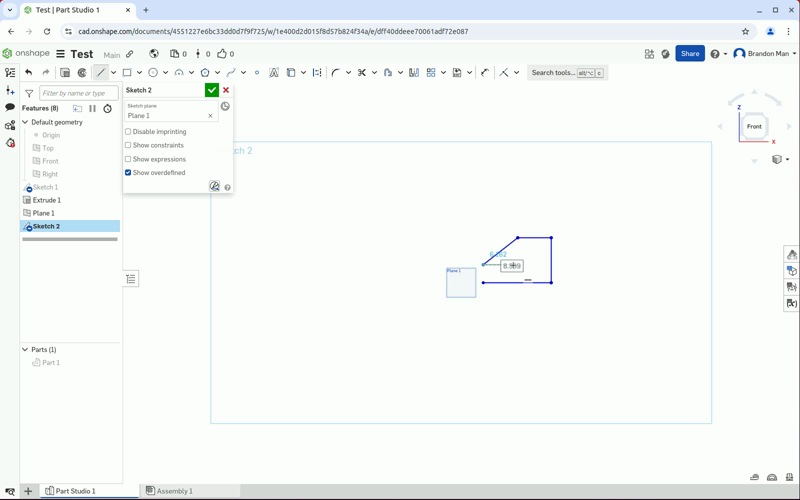
mouse_move(483, 282)
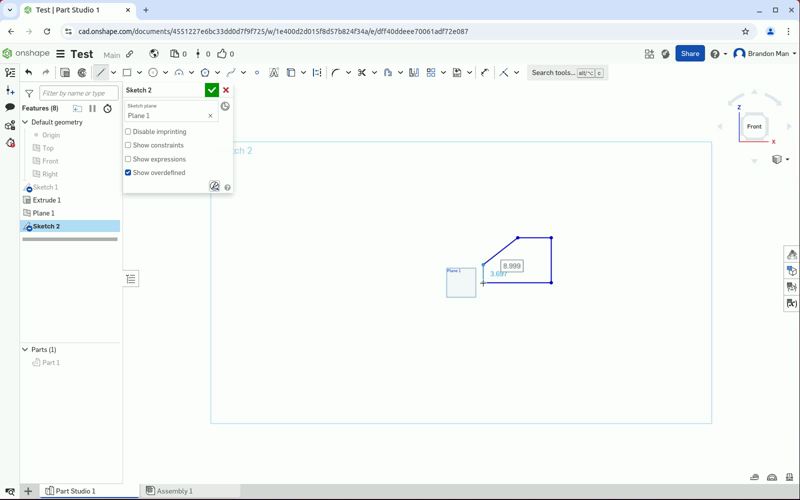
key_up(shift)
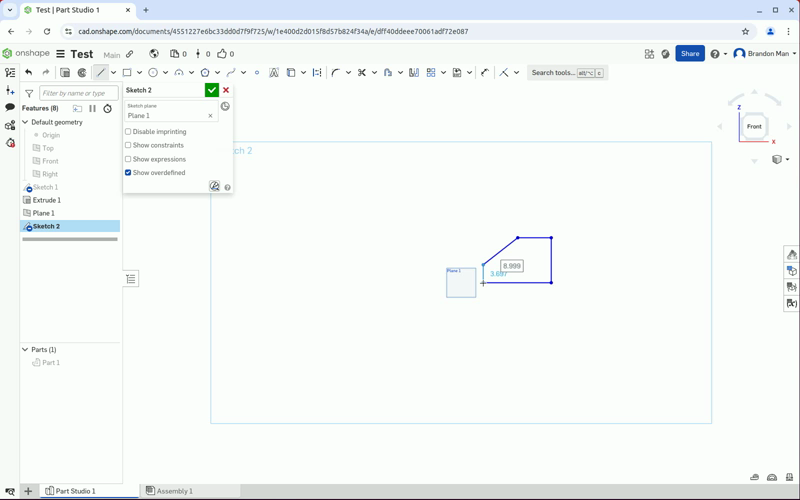
click(483, 282)
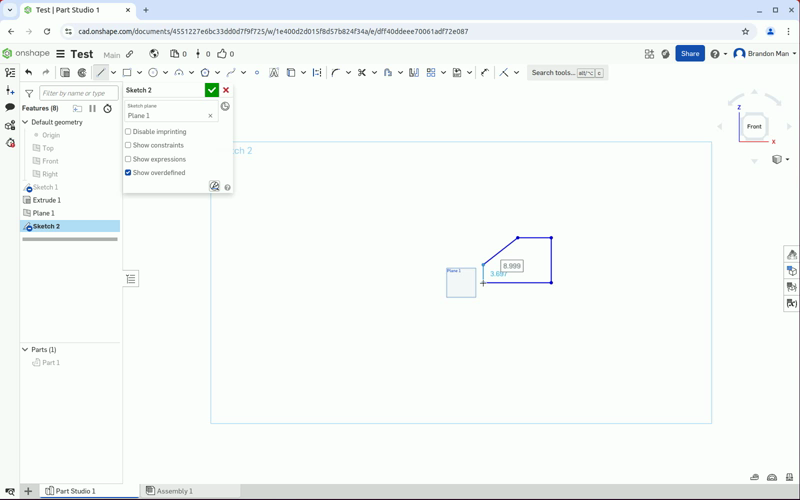
key(esc)
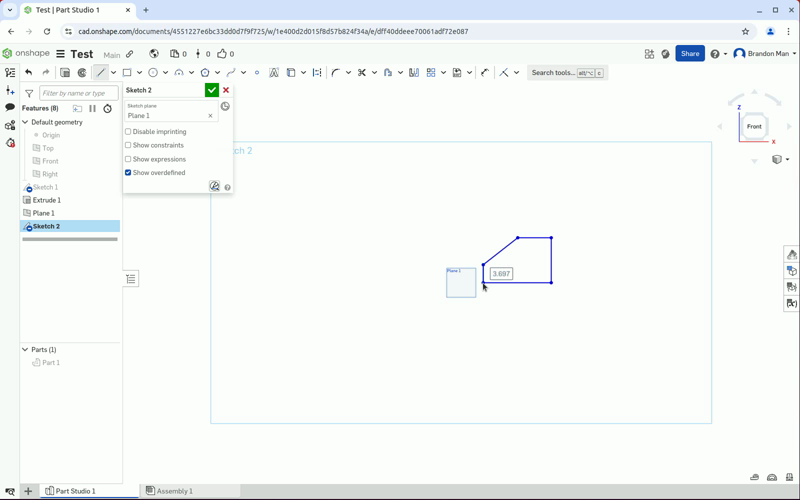
mouse_move(545, 254)
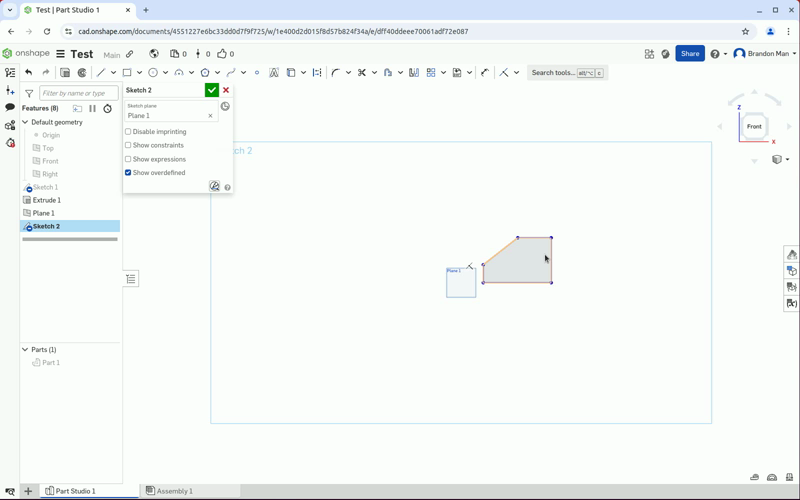
click(545, 254)
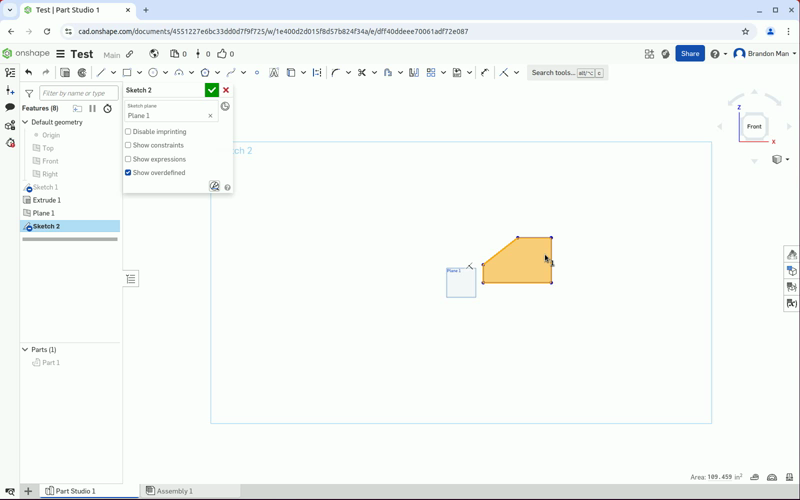
mouse_move(73, 352)
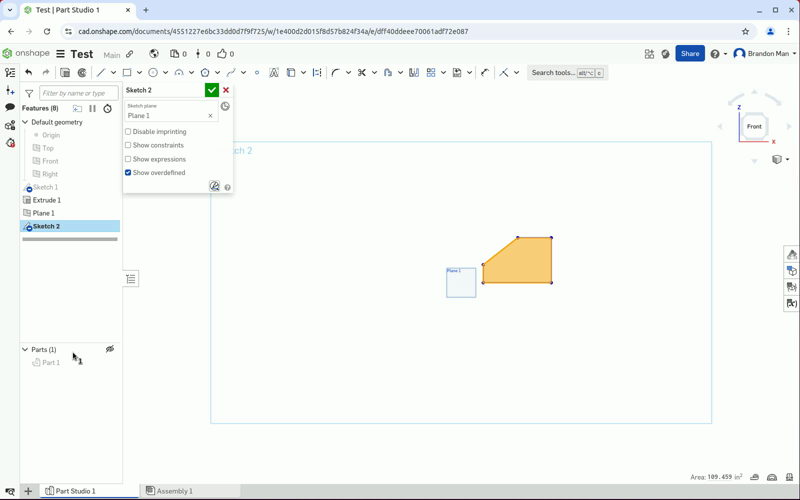
key(shift+y)
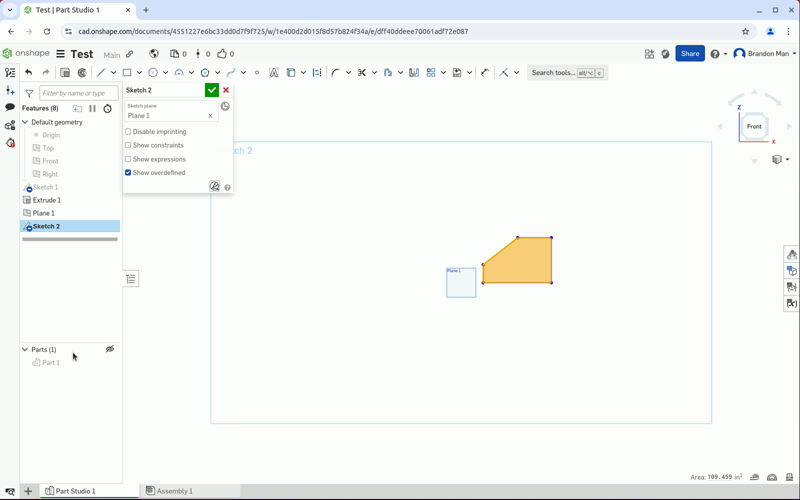
key(shift+e)
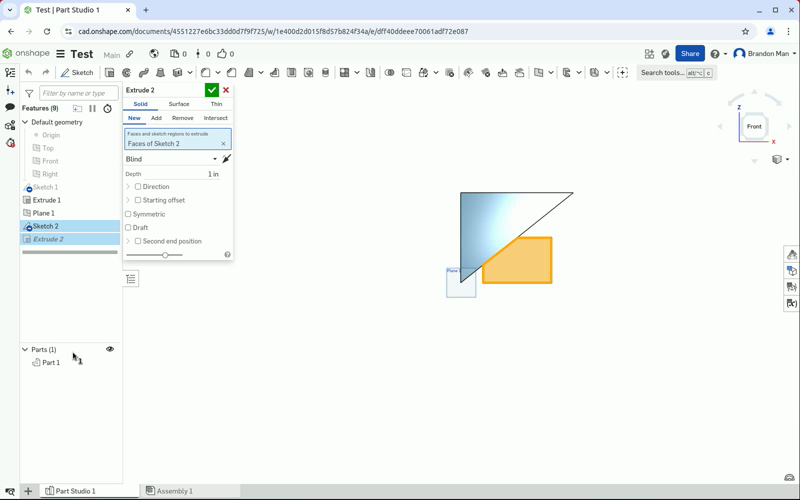
mouse_move(143, 106)
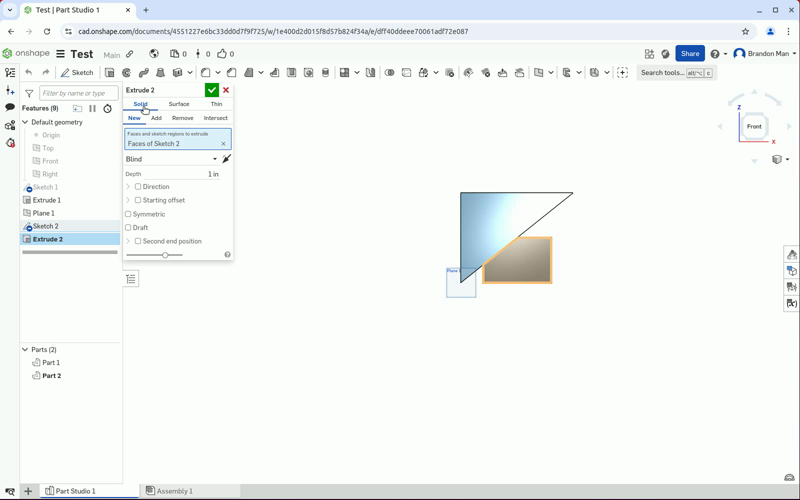
click(143, 106)
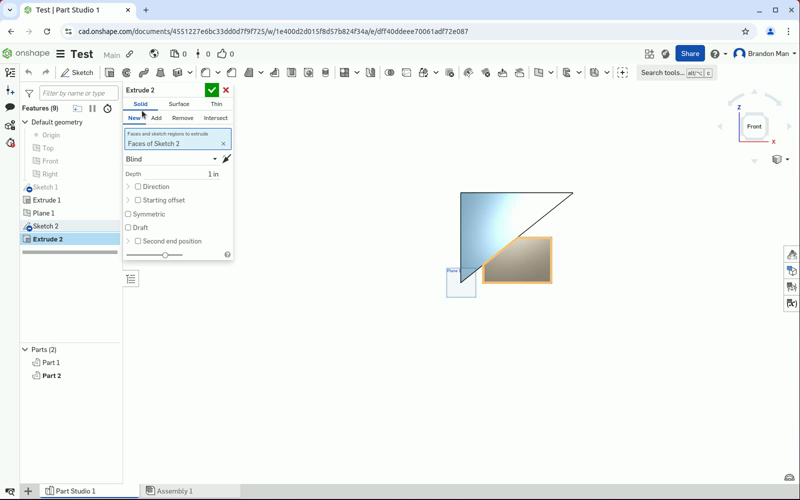
mouse_move(137, 120)
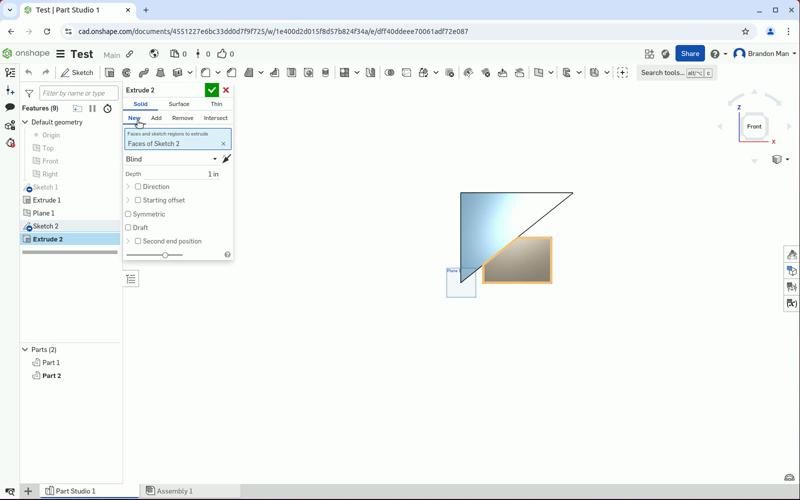
click(137, 120)
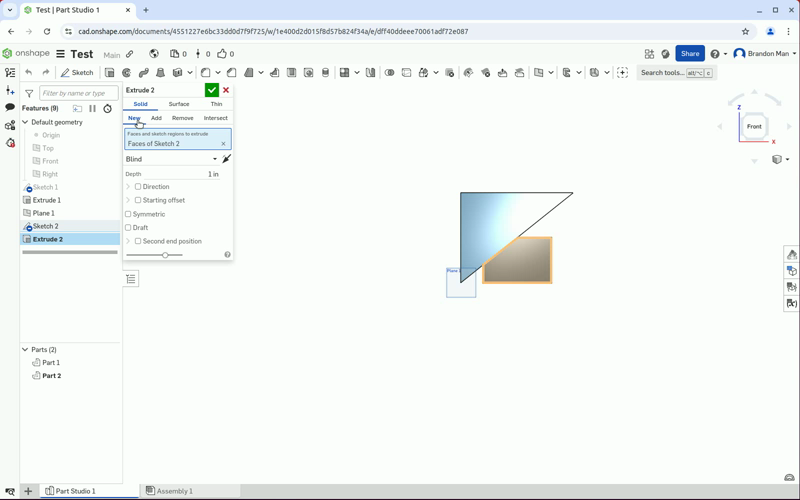
key(tab, 4)
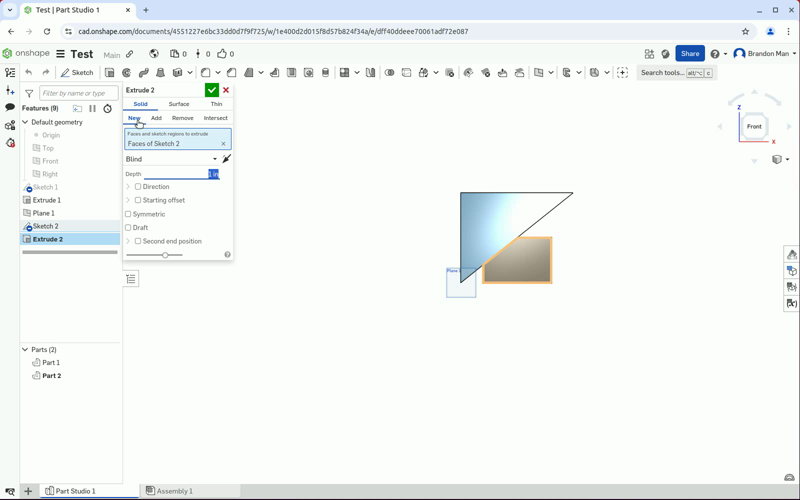
text(9.147)
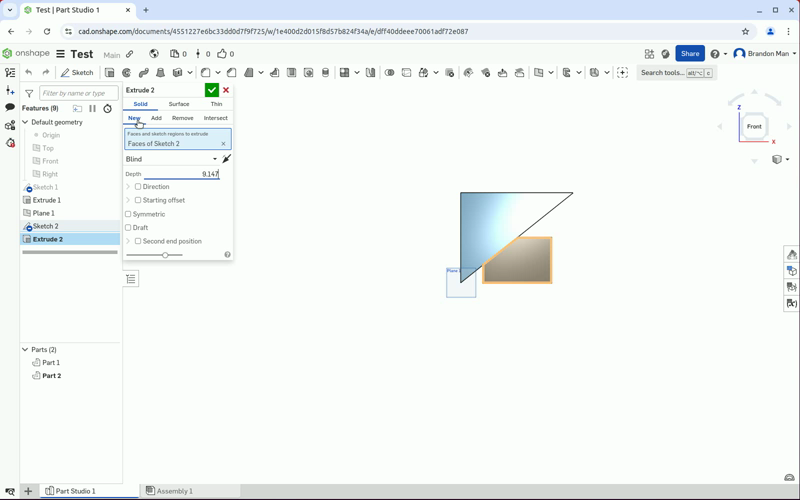
key(enter)
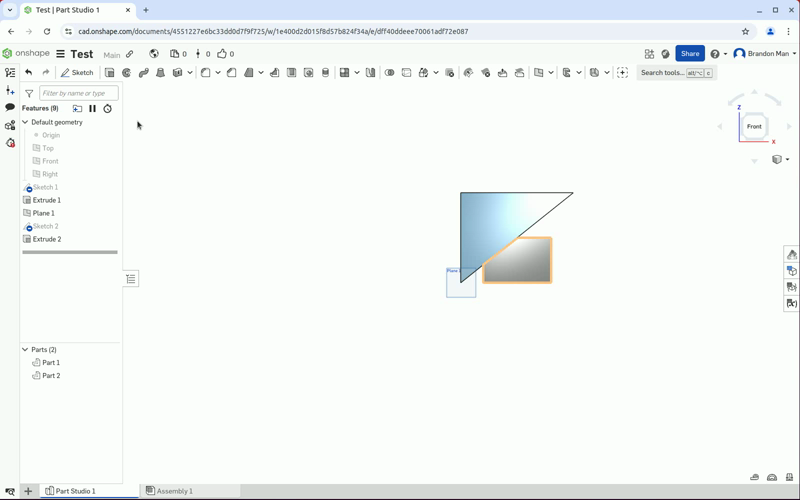
key(shift+h)
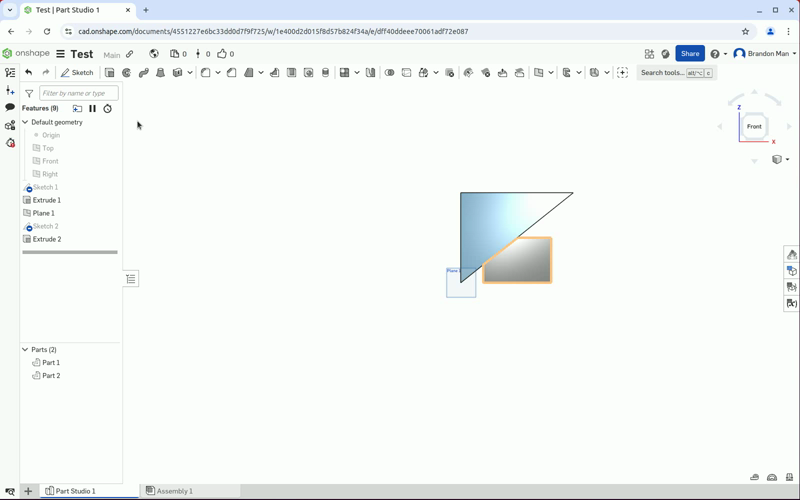
key(shift+h)
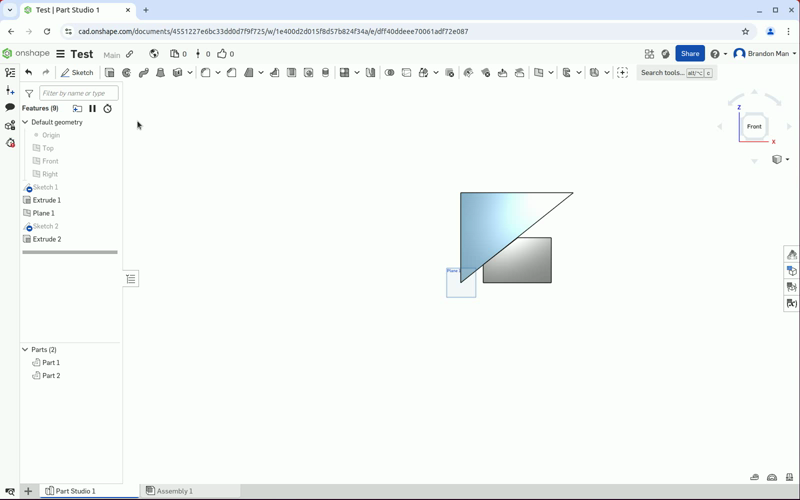
mouse_move(73, 189)
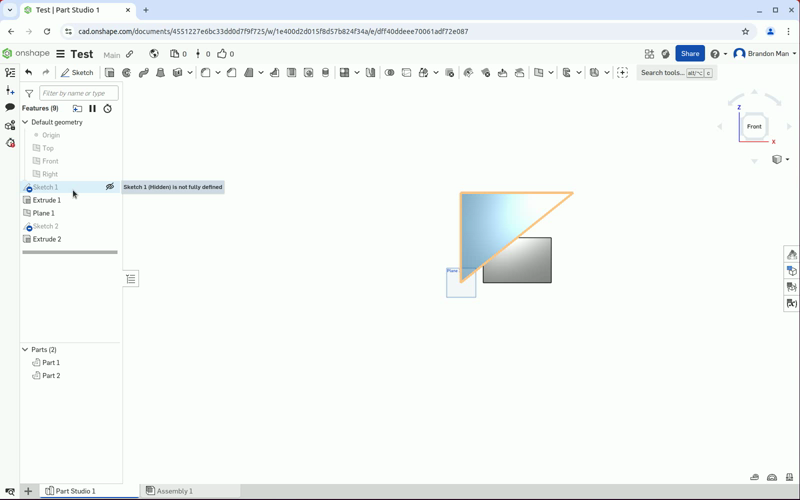
click(73, 189)
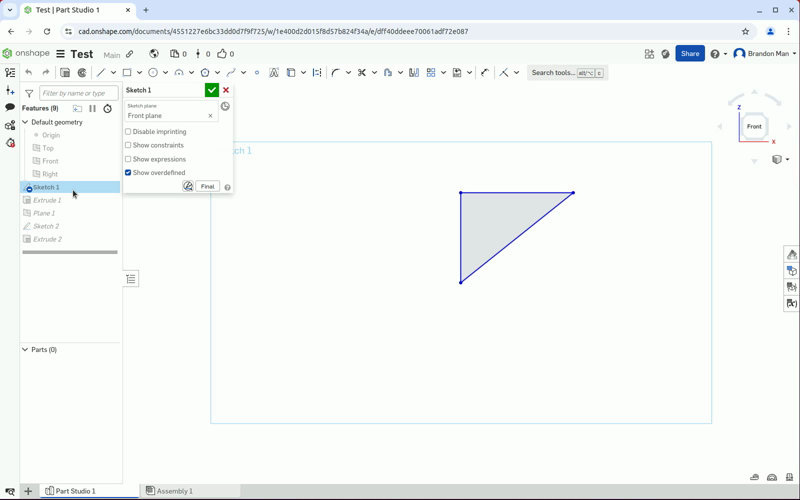
mouse_move(229, 92)
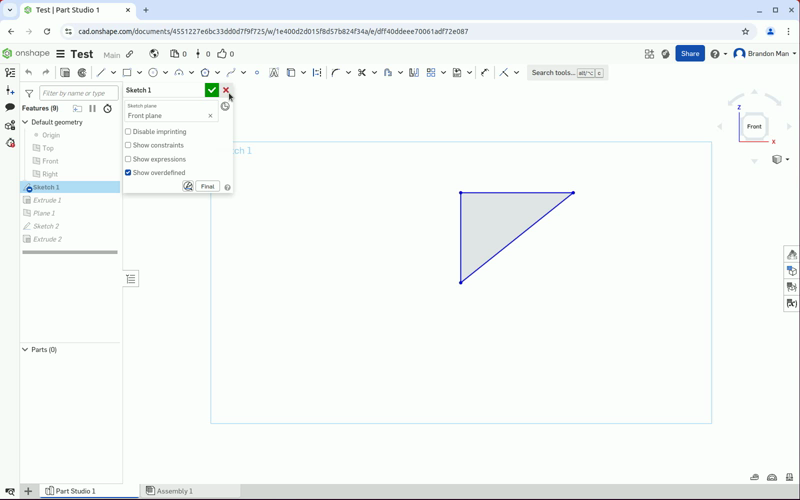
click(229, 92)
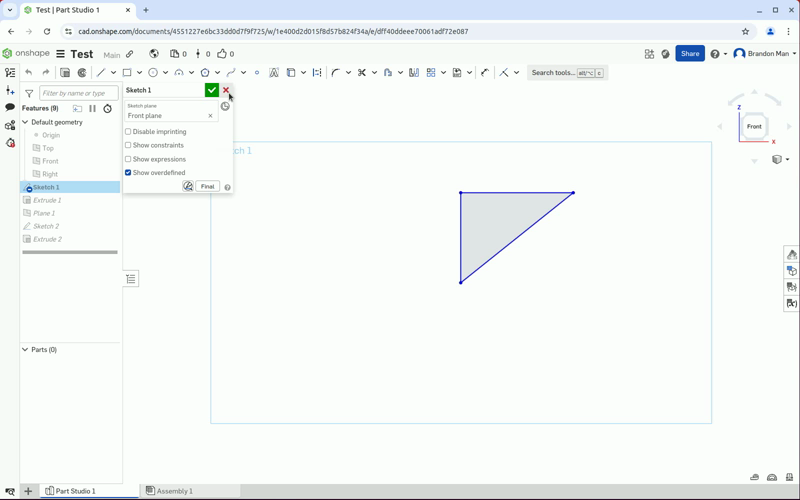
key(shift+s)
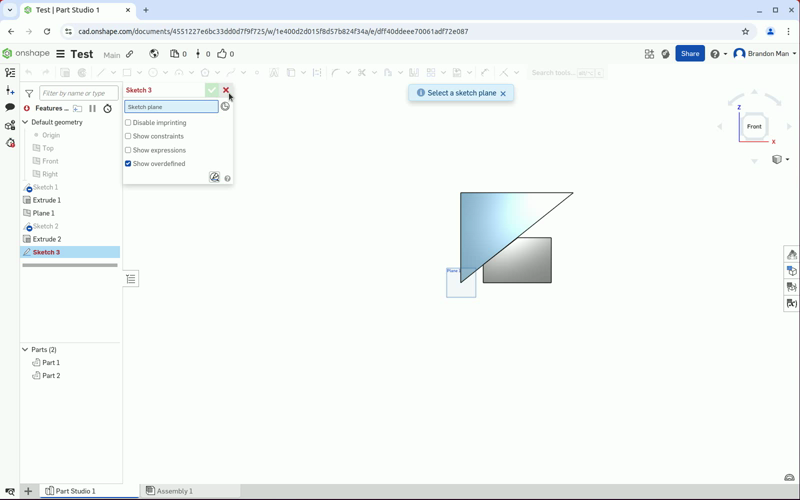
mouse_move(73, 215)
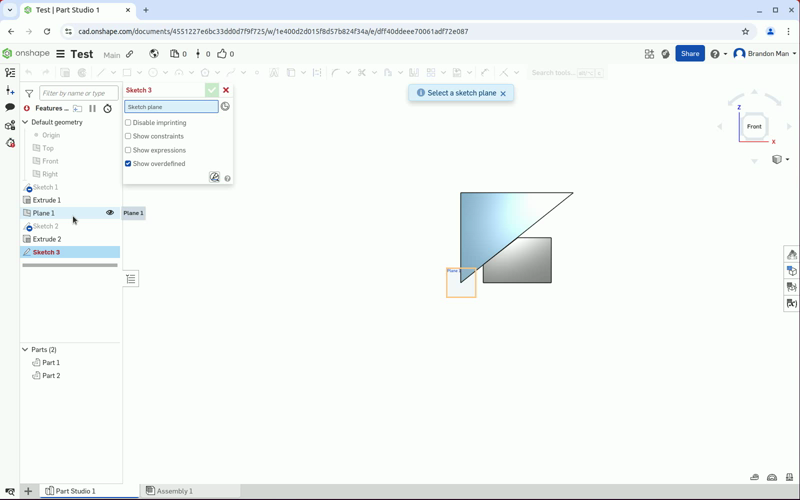
click(73, 215)
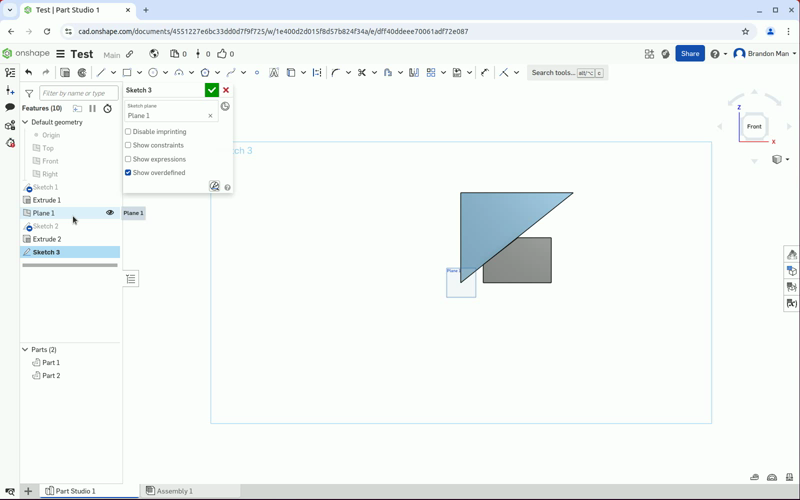
mouse_move(73, 352)
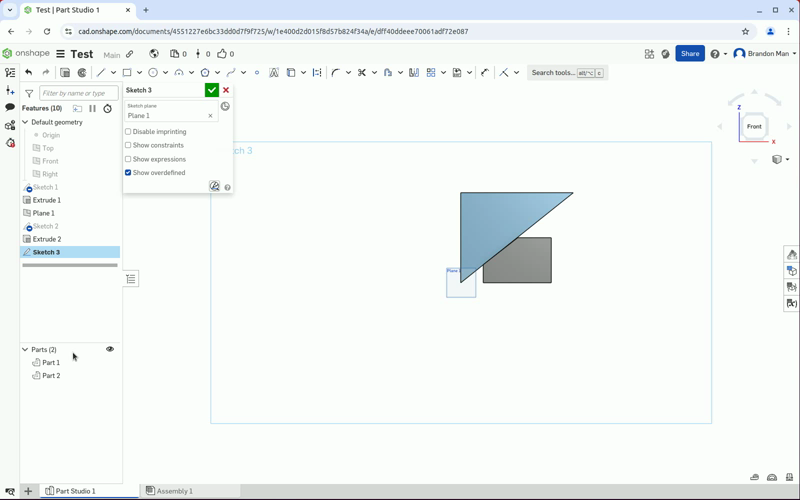
key(y)
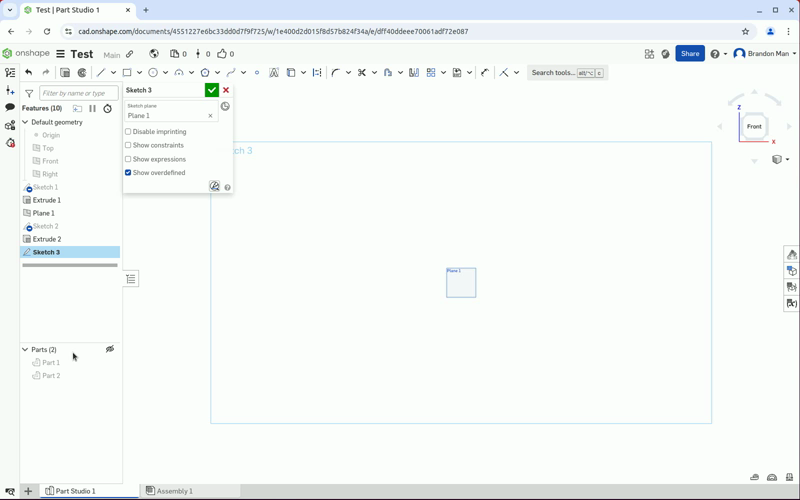
key(l)
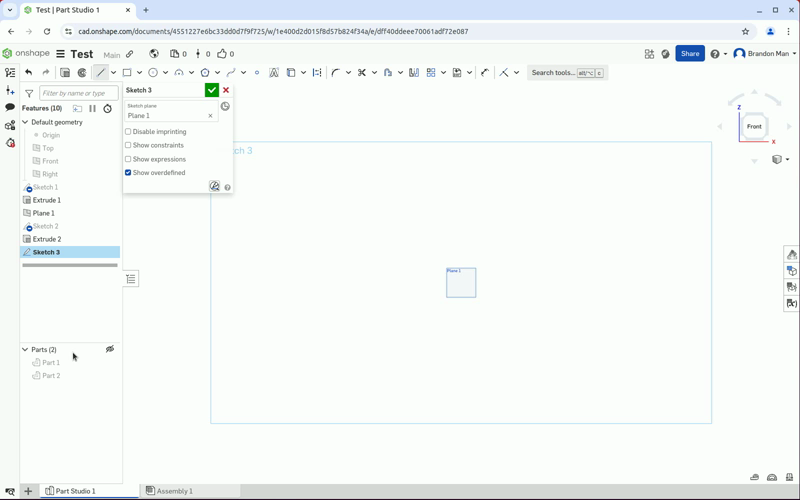
key_down(shift)
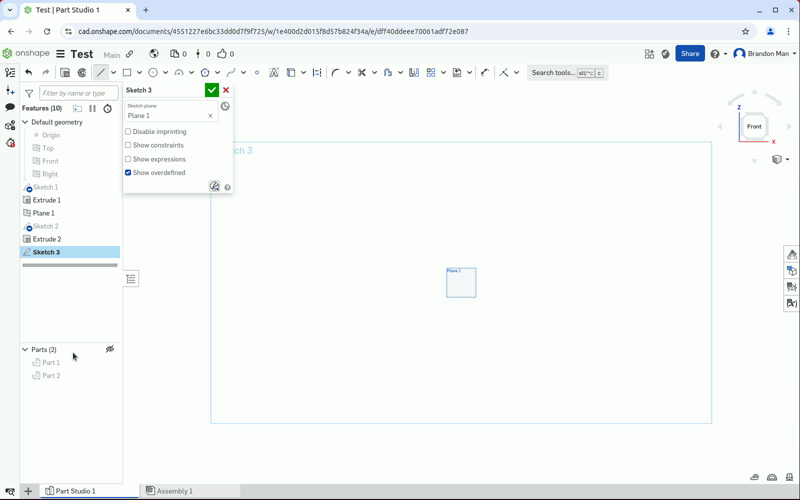
mouse_move(483, 265)
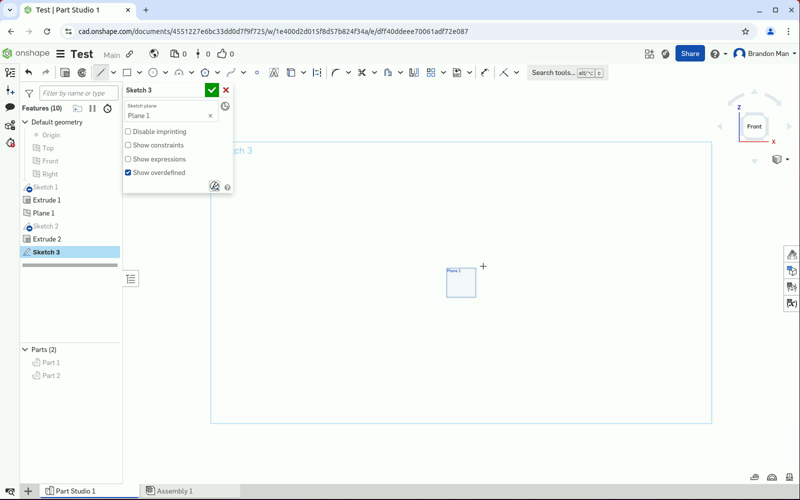
click(483, 265)
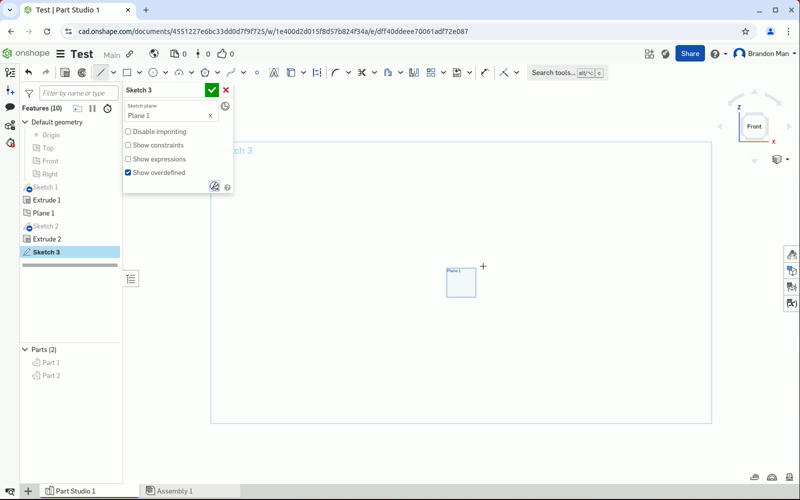
key_up(shift)
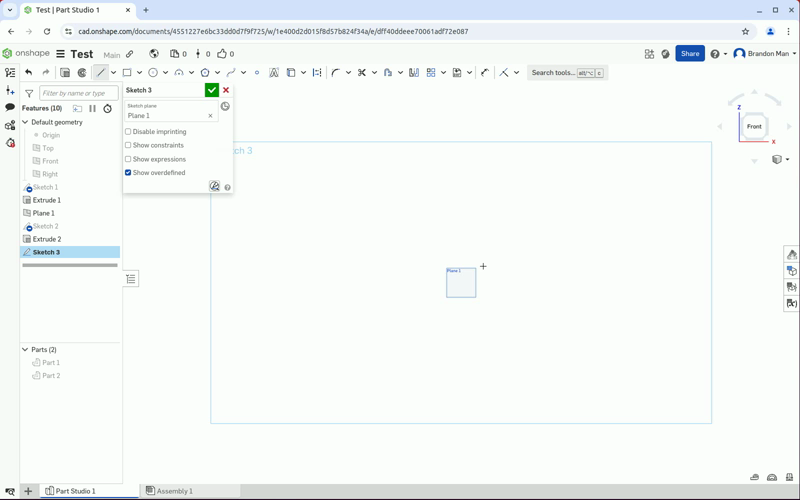
key_down(shift)
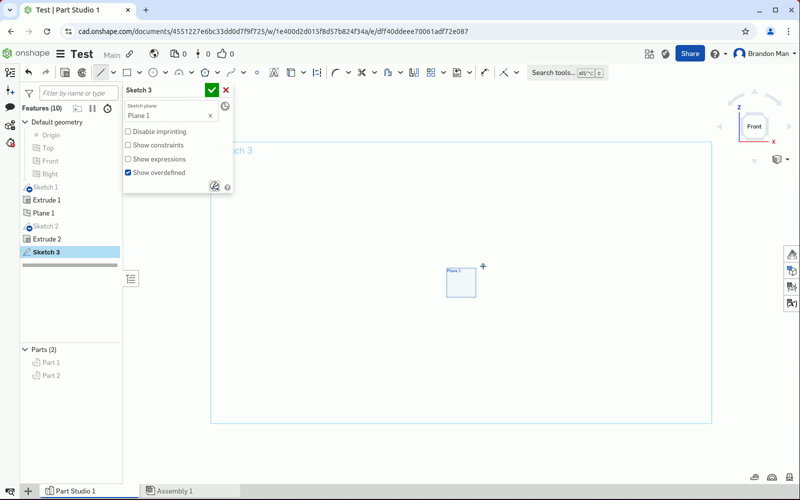
mouse_move(513, 265)
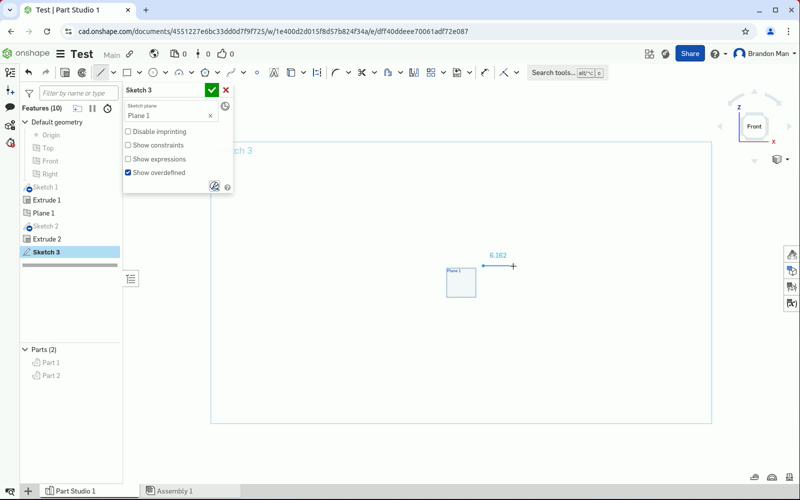
mouse_move(517, 237)
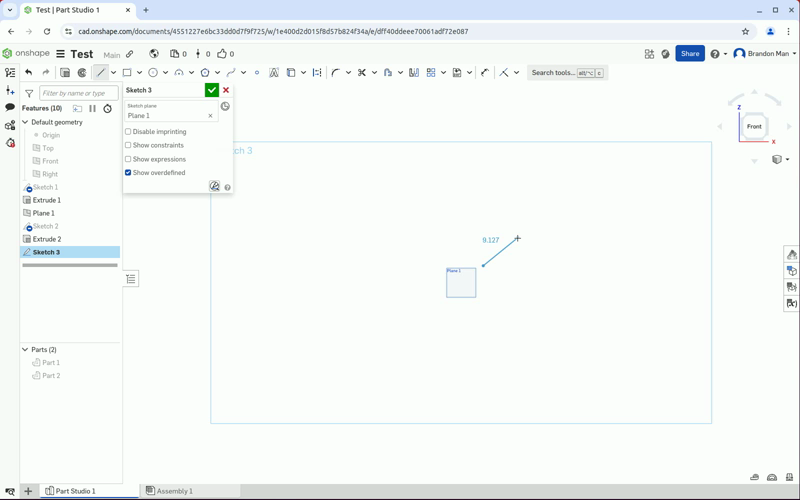
click(517, 237)
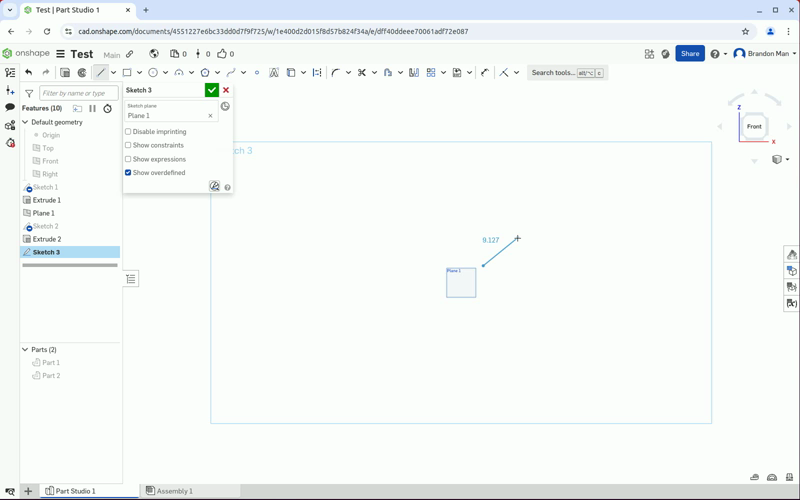
key_up(shift)
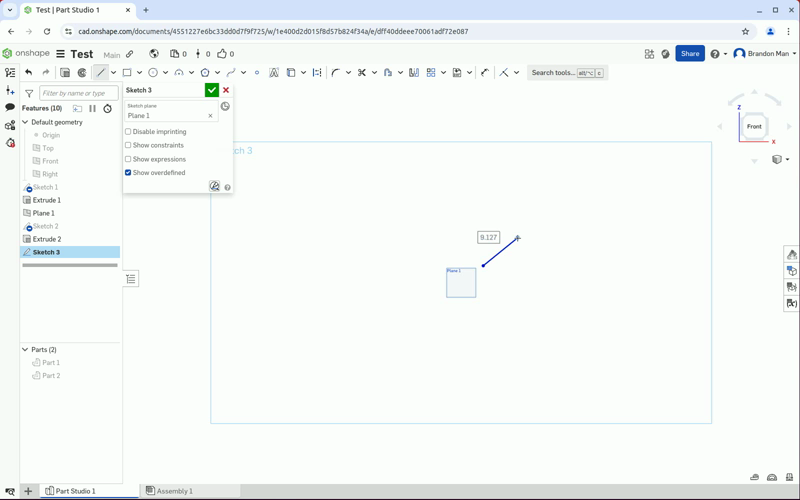
key_down(shift)
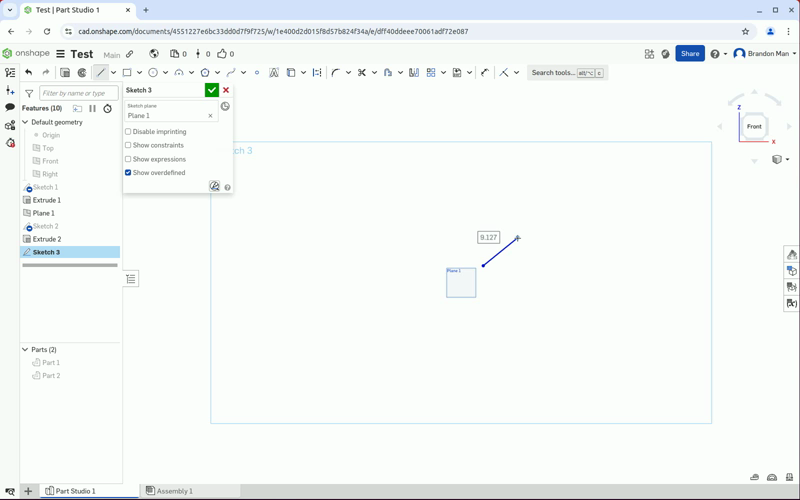
mouse_move(547, 237)
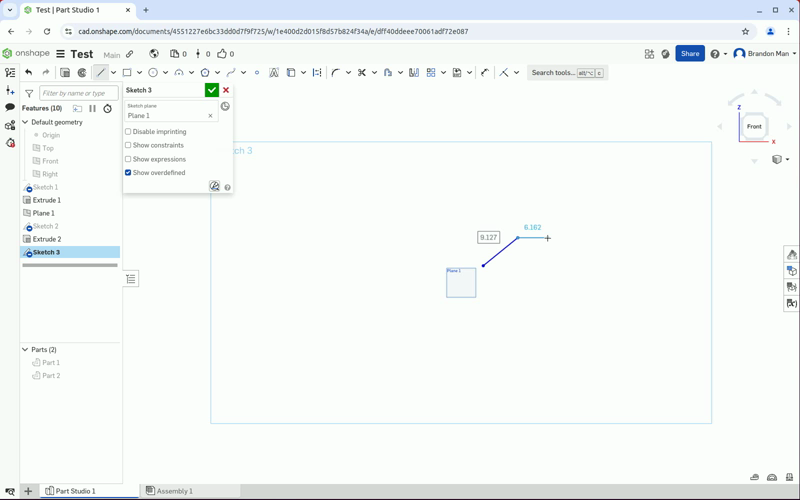
mouse_move(483, 237)
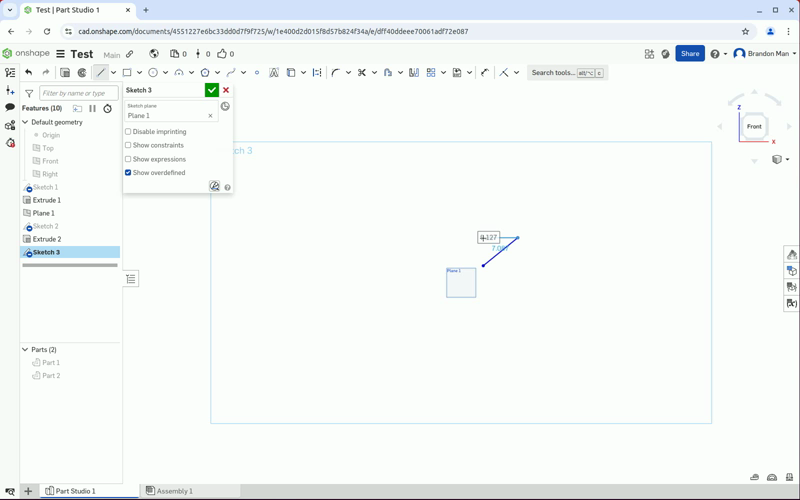
click(483, 237)
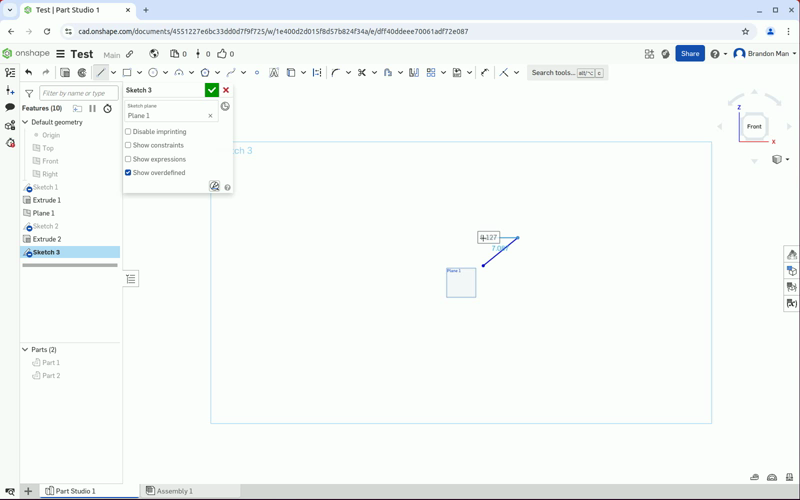
key_up(shift)
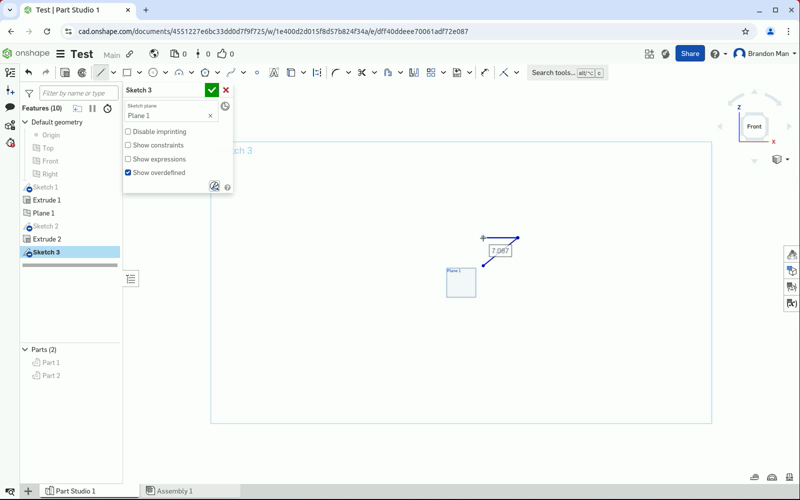
mouse_move(513, 237)
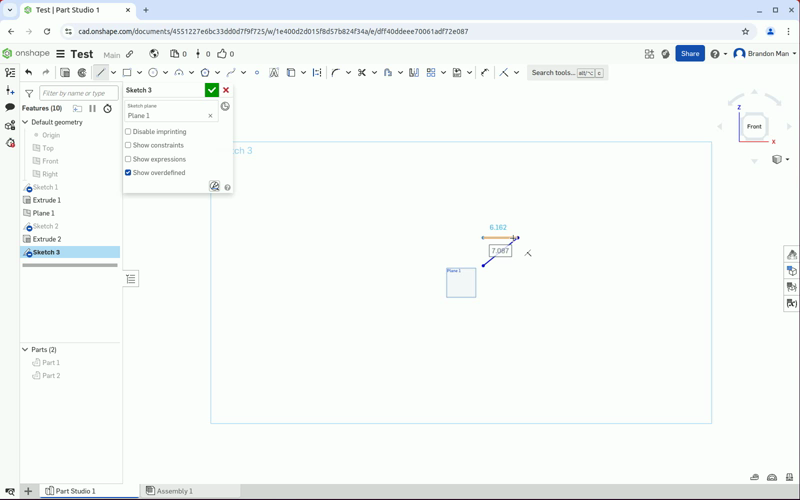
key_down(shift)
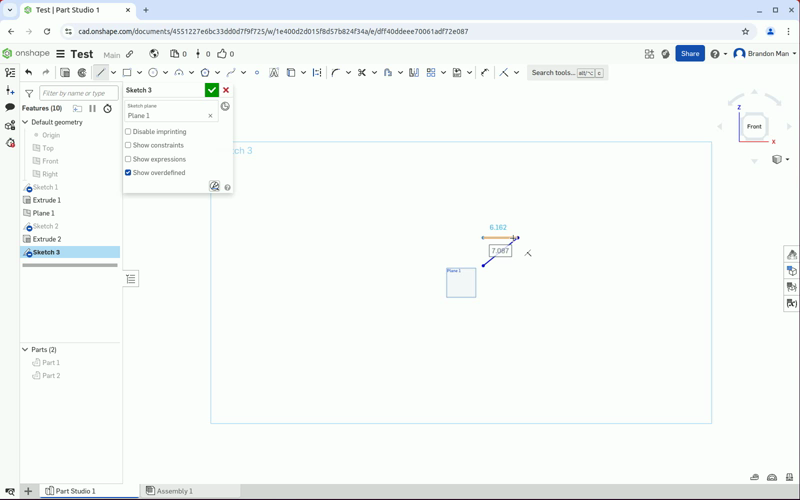
mouse_move(483, 265)
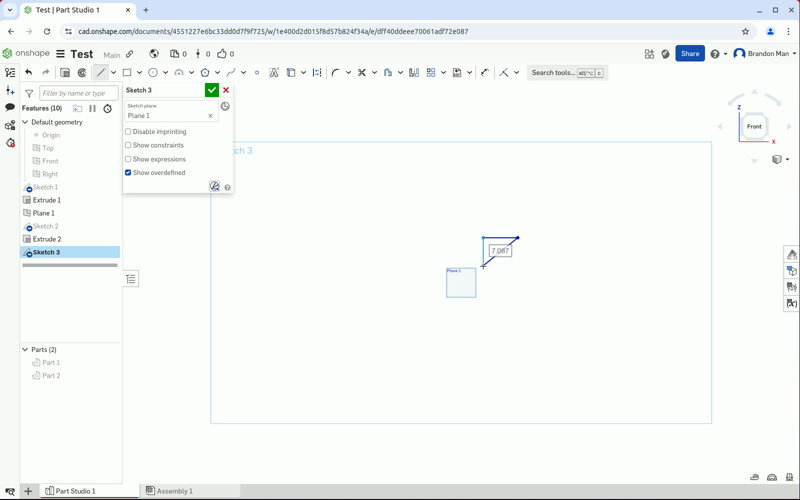
key_up(shift)
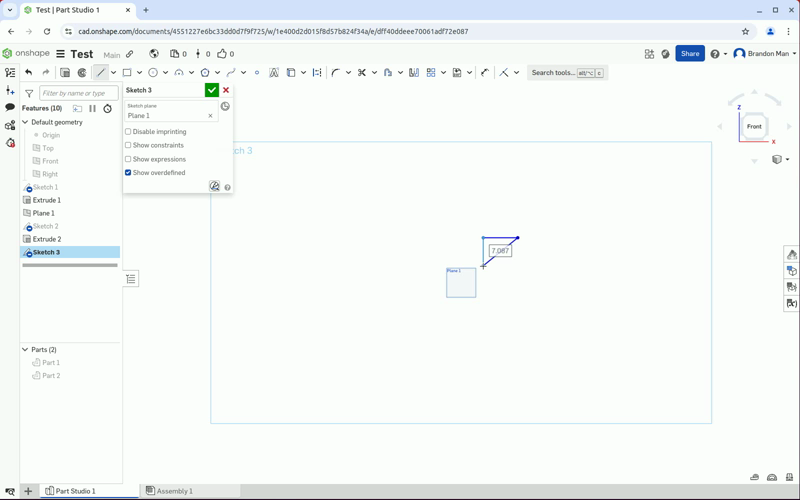
click(483, 265)
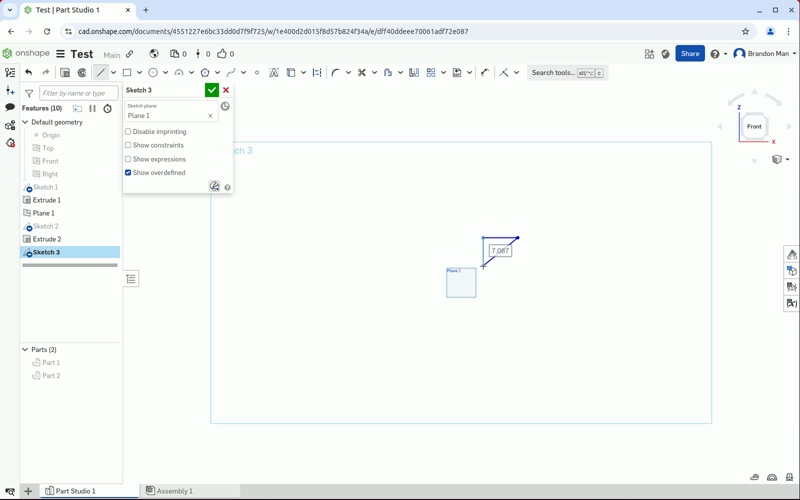
key(esc)
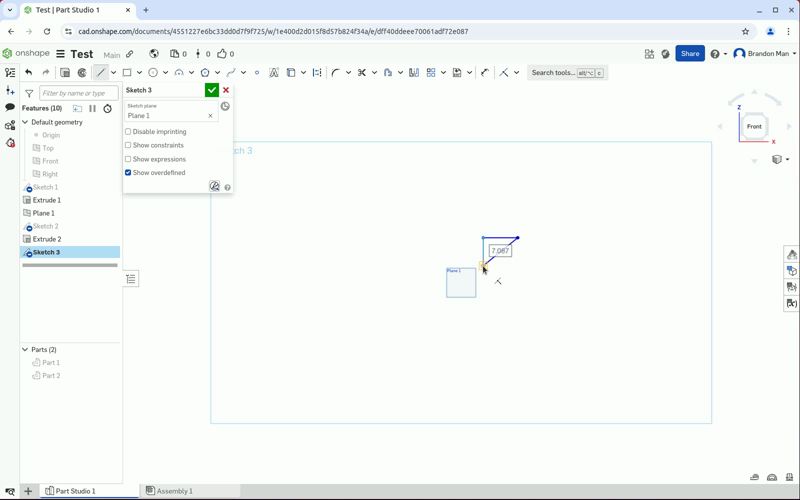
mouse_move(494, 243)
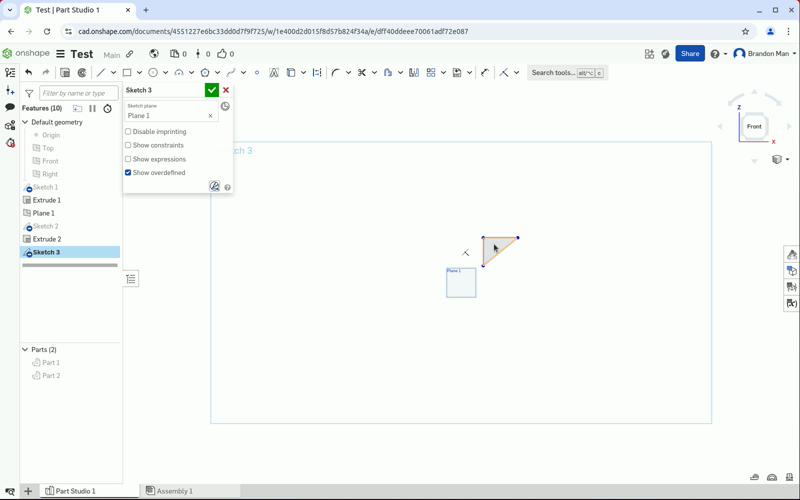
scroll(6)
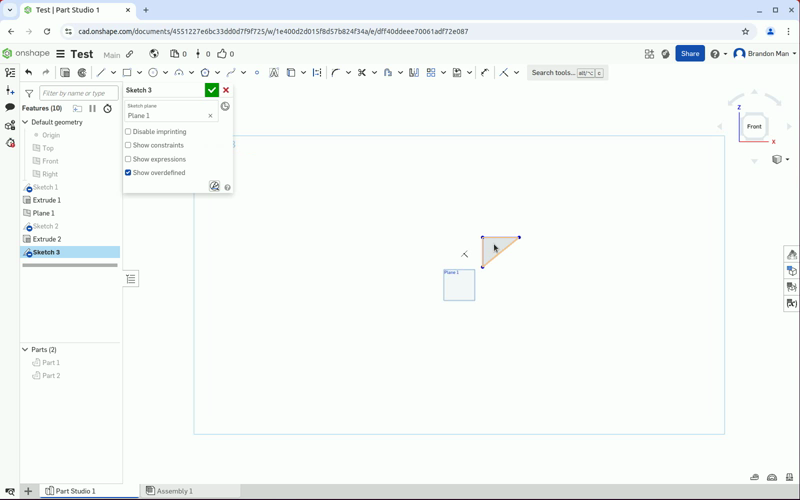
scroll(6)
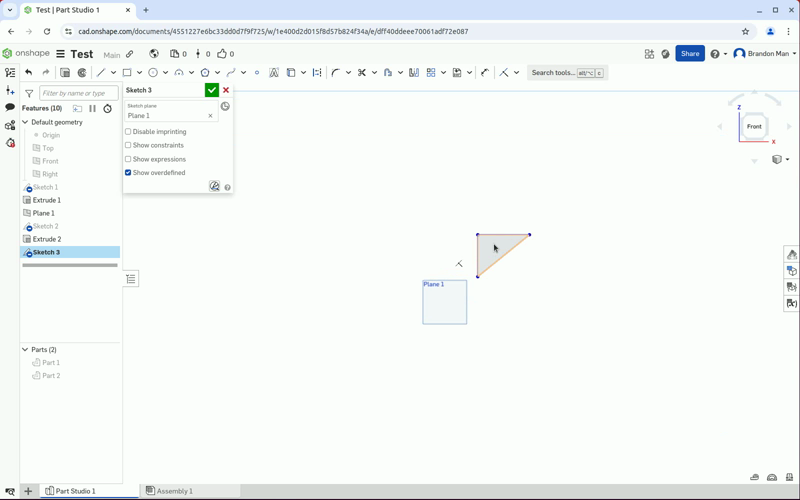
scroll(6)
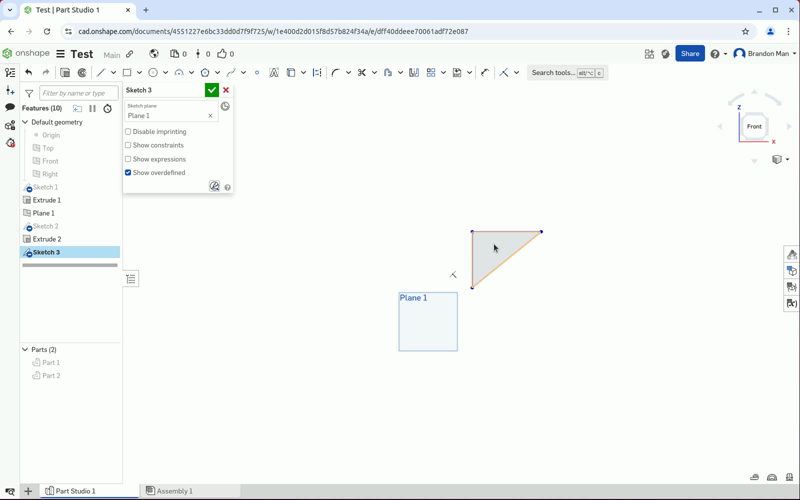
scroll(6)
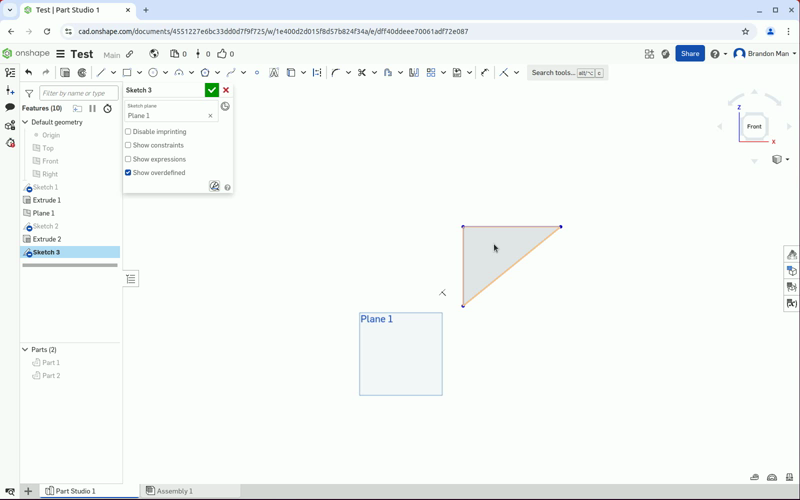
scroll(6)
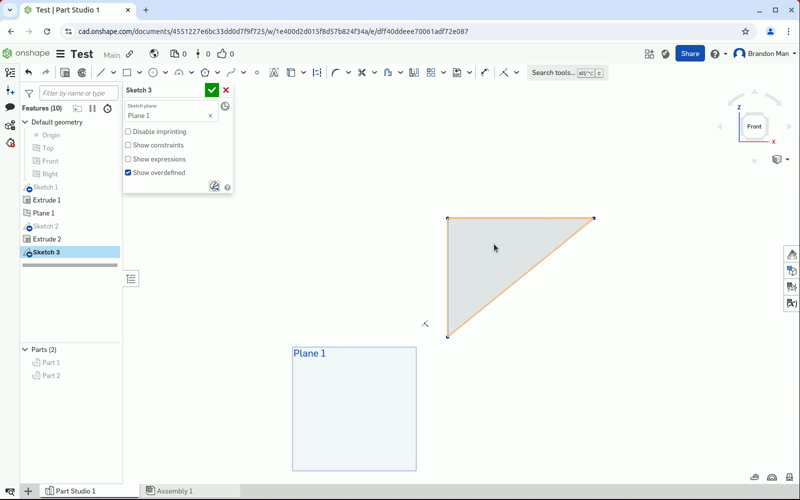
scroll(6)
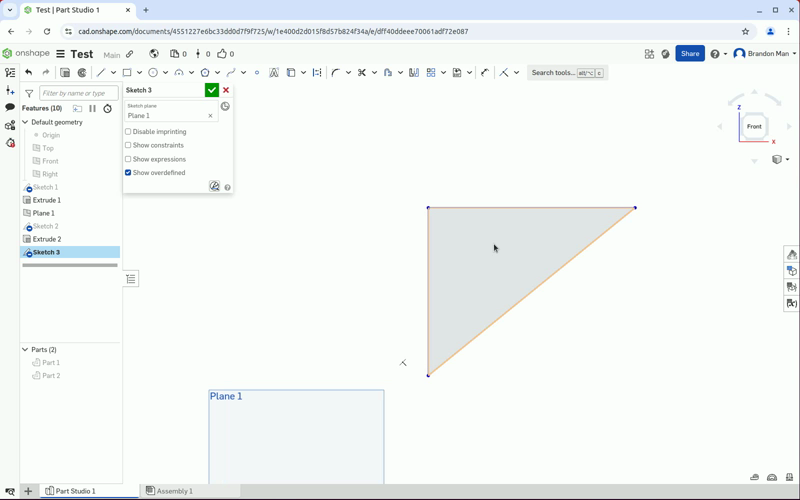
scroll(6)
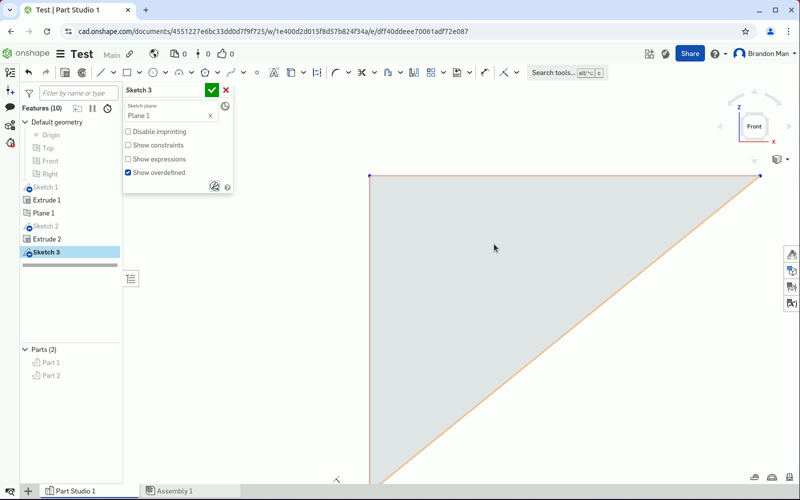
click(494, 243)
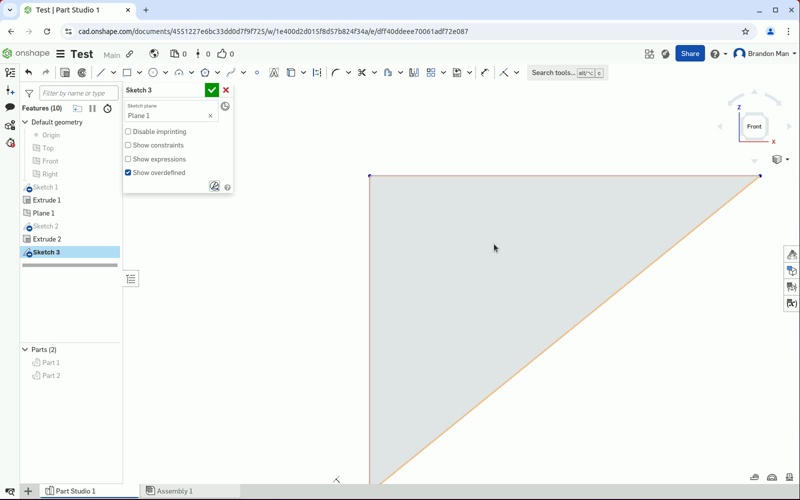
scroll(-6)
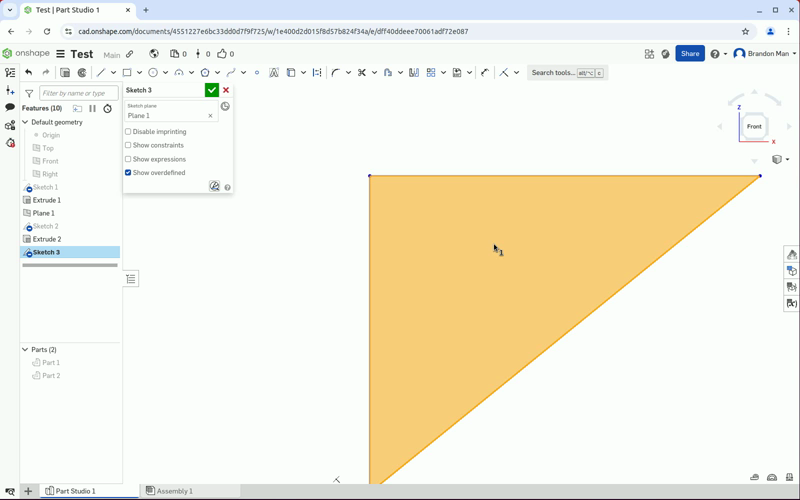
scroll(-6)
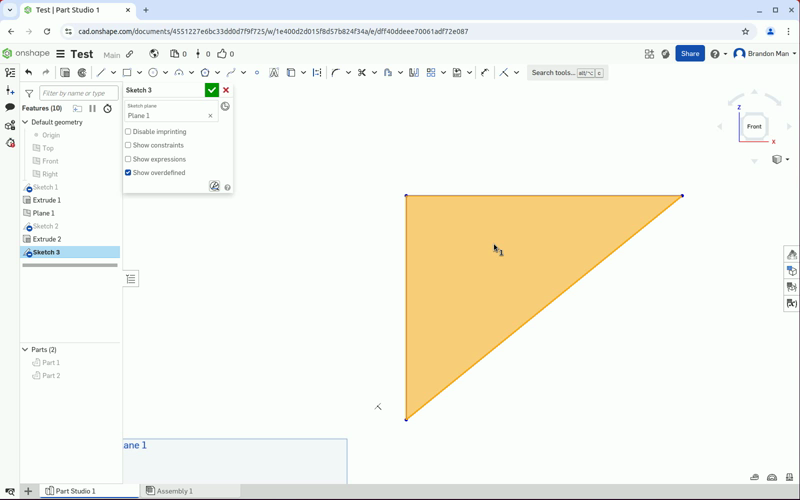
scroll(-6)
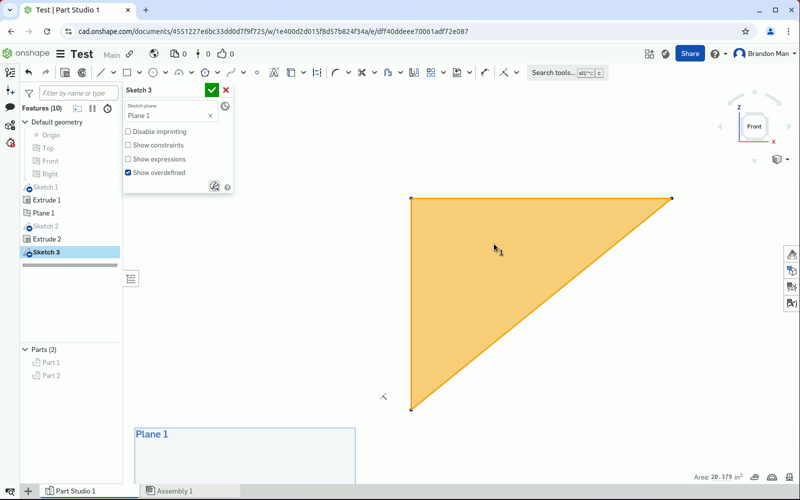
scroll(-6)
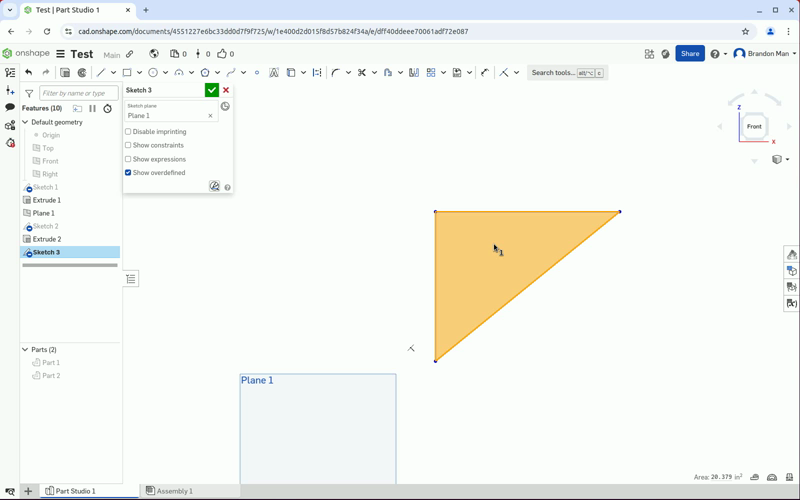
scroll(-6)
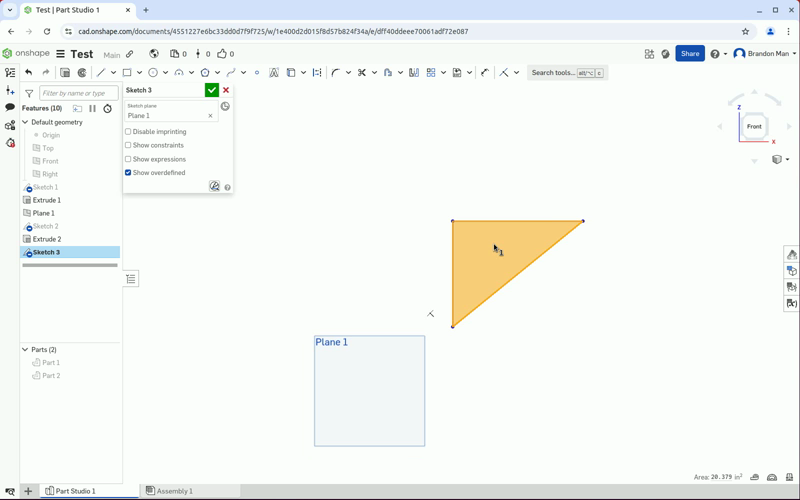
scroll(-6)
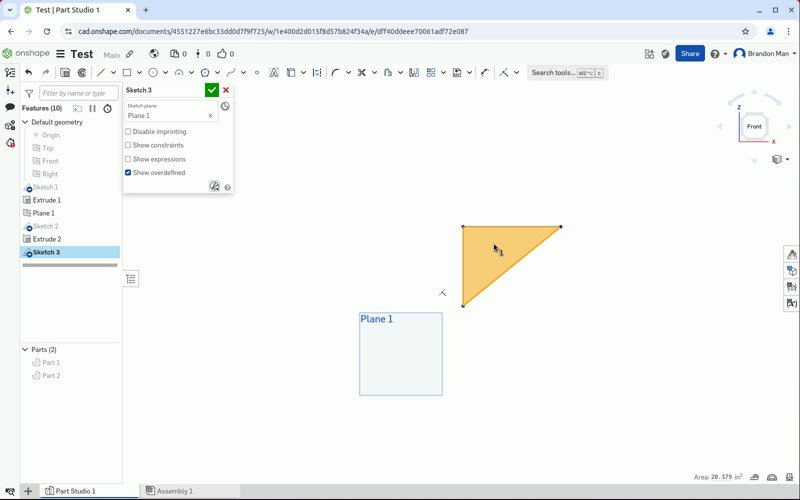
scroll(-6)
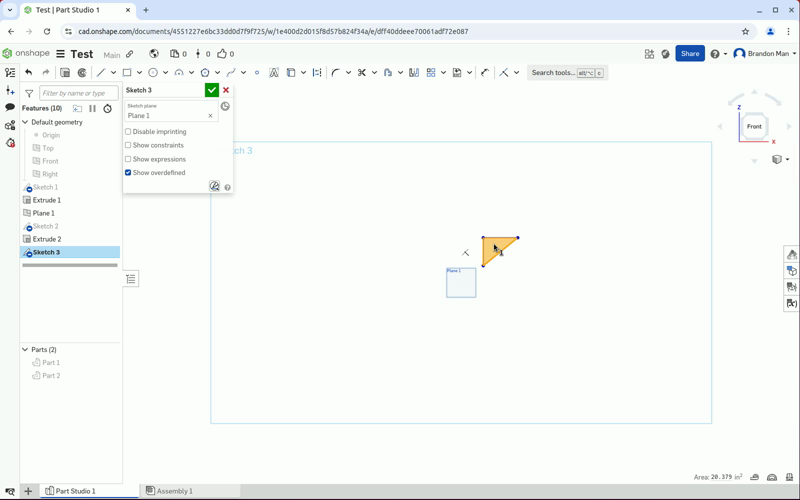
mouse_move(73, 352)
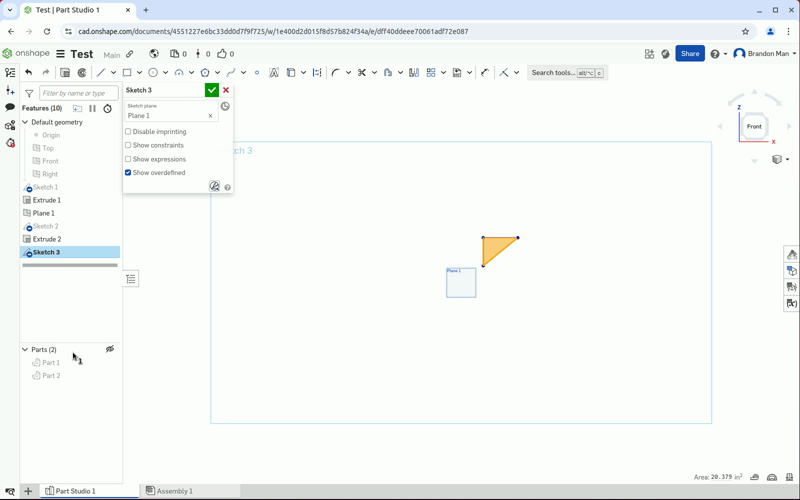
key(shift+y)
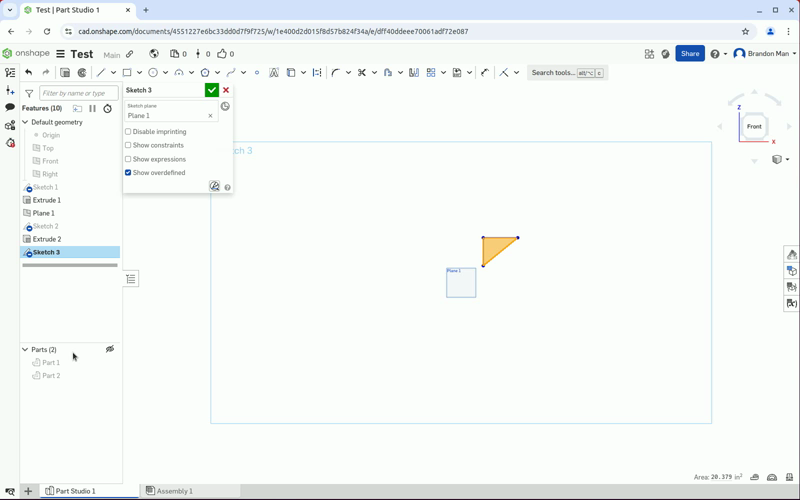
key(shift+e)
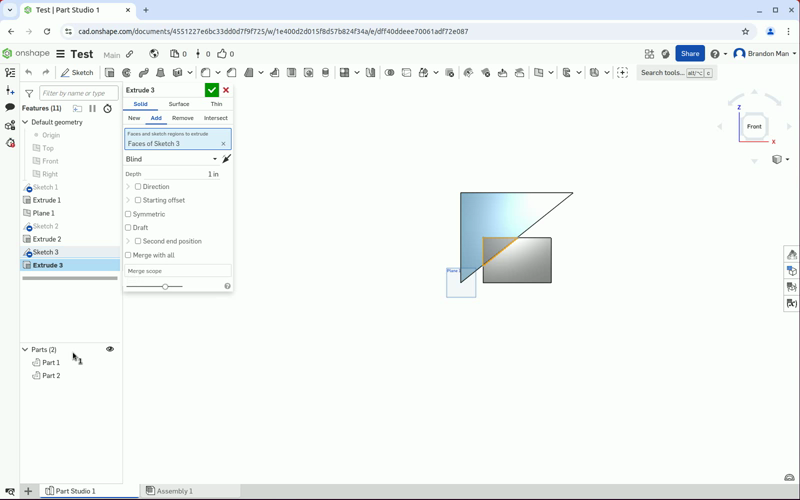
mouse_move(143, 106)
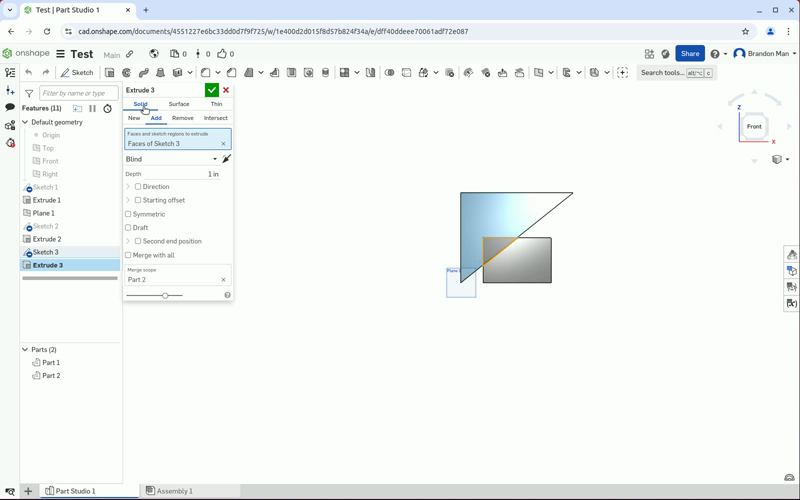
click(143, 106)
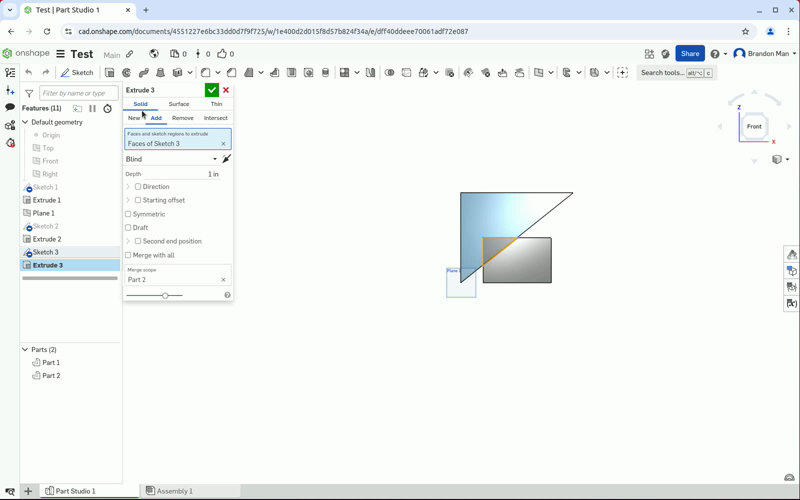
mouse_move(137, 120)
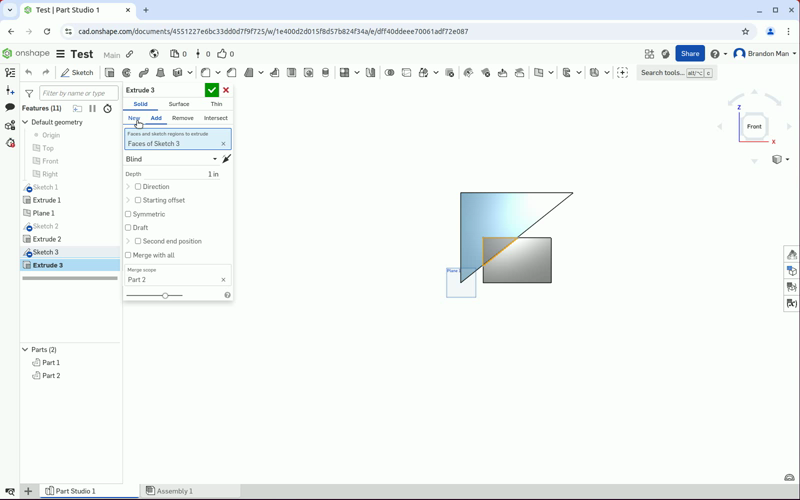
click(137, 120)
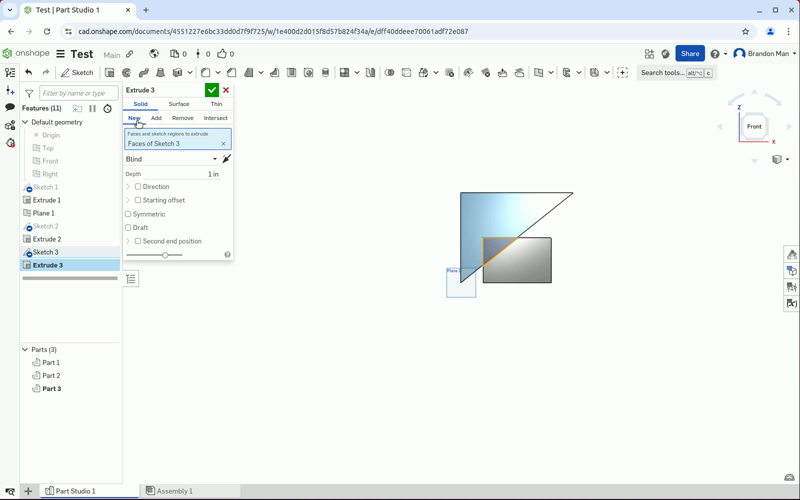
key(tab, 4)
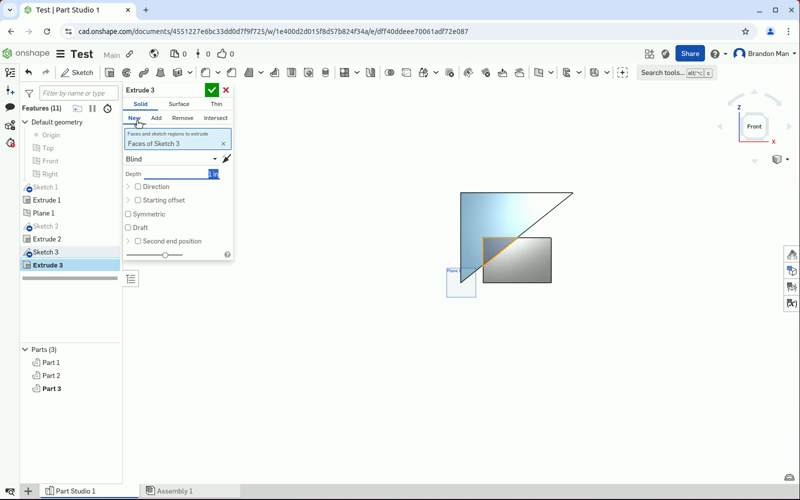
text(9.147)
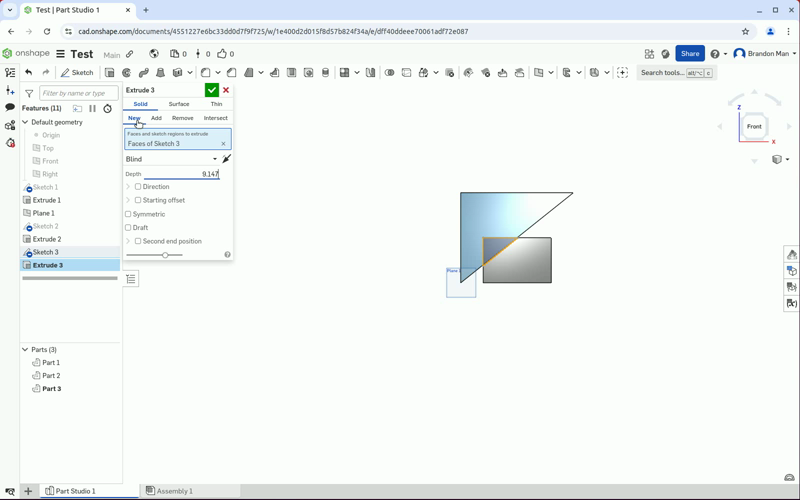
key(enter)
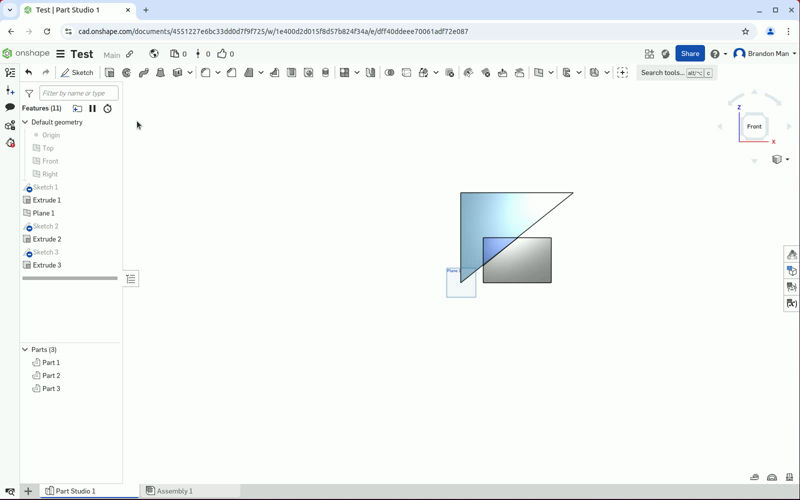
key(shift+h)
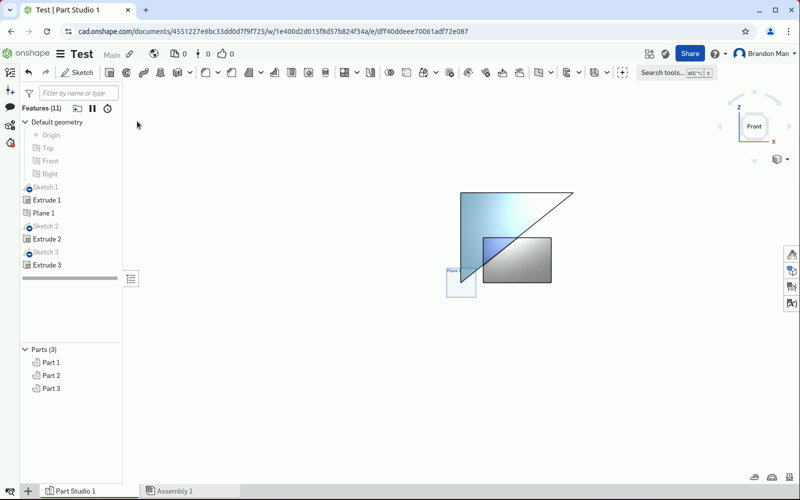
key(shift+h)
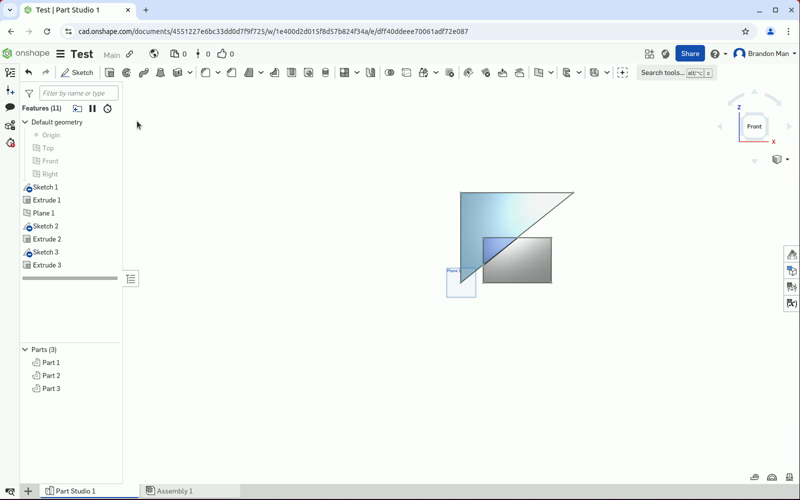
key(shift+7)
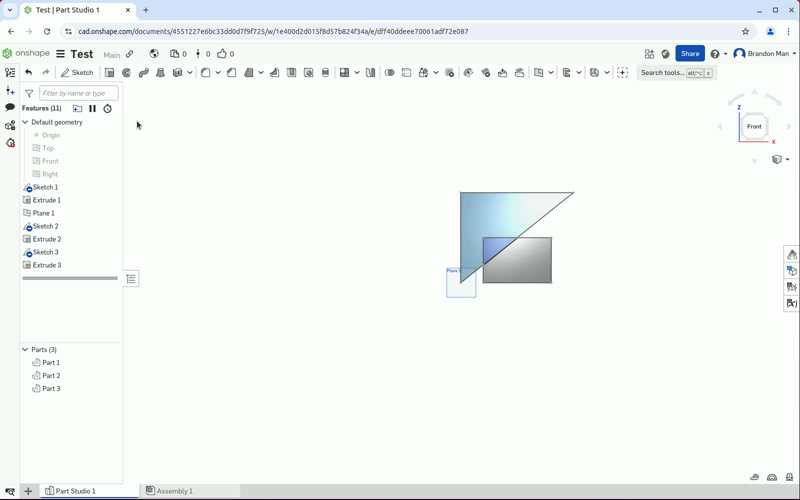
key(left, 2)
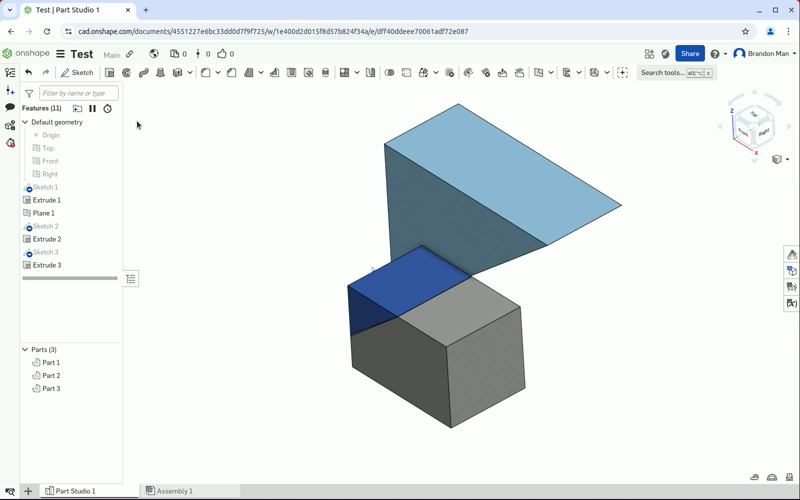
key(down, 2)
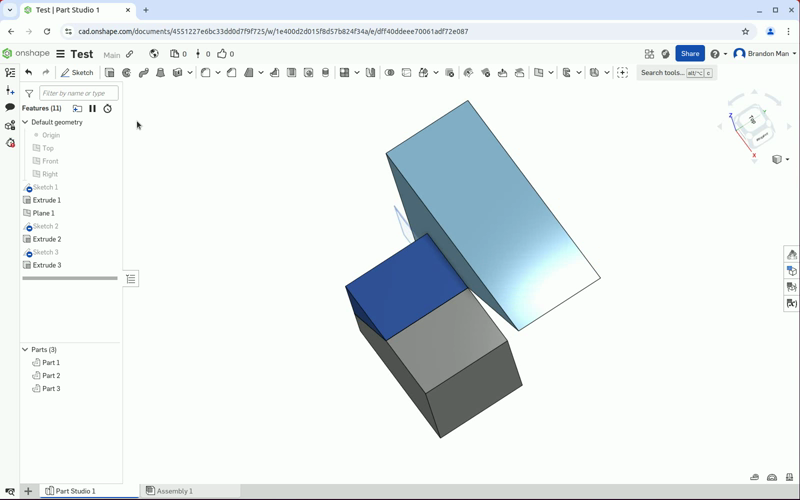
key(up, 2)
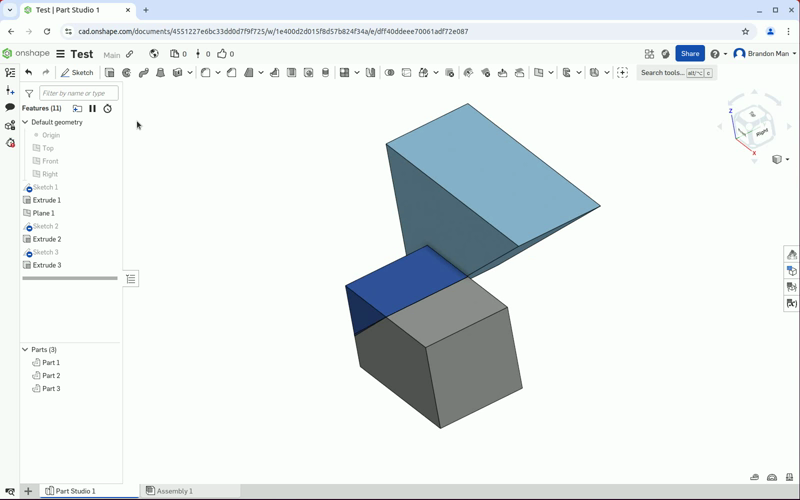
key(right, 2)
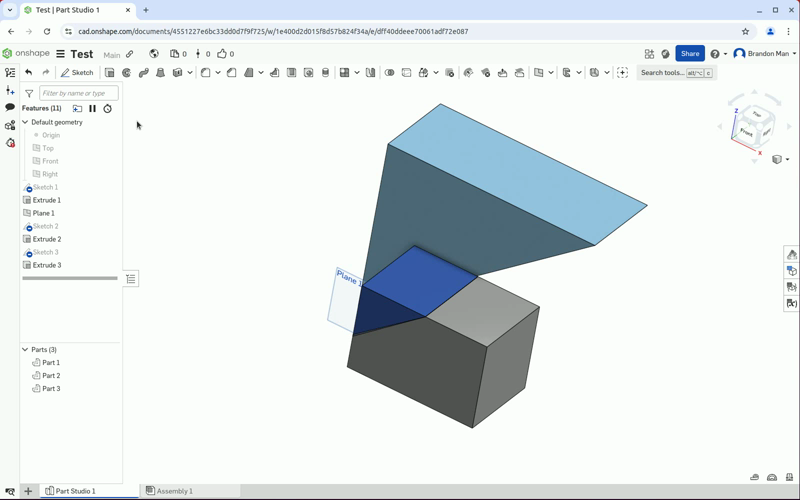
mouse_move(73, 189)
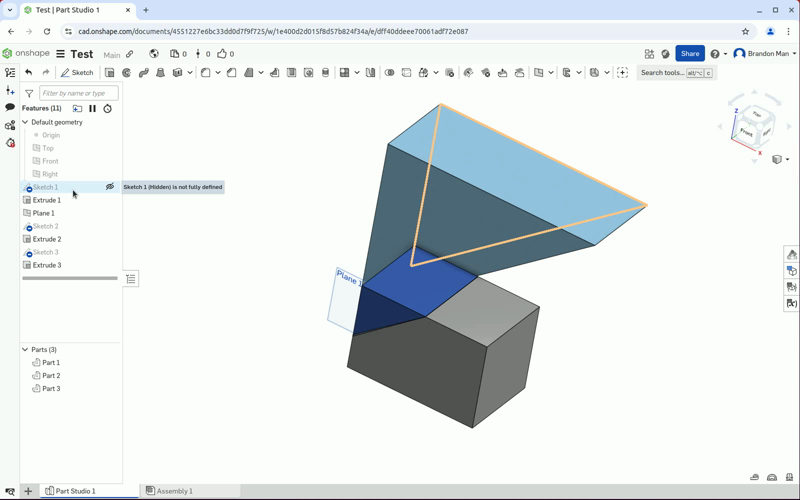
click(73, 189)